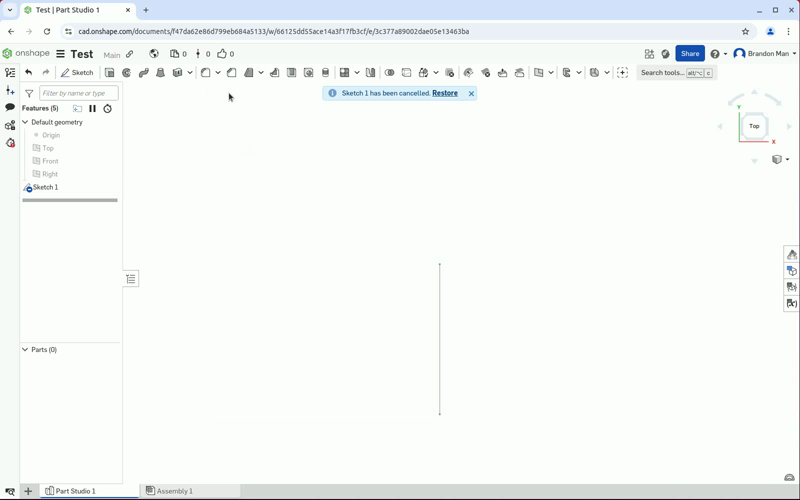
key(shift+h)
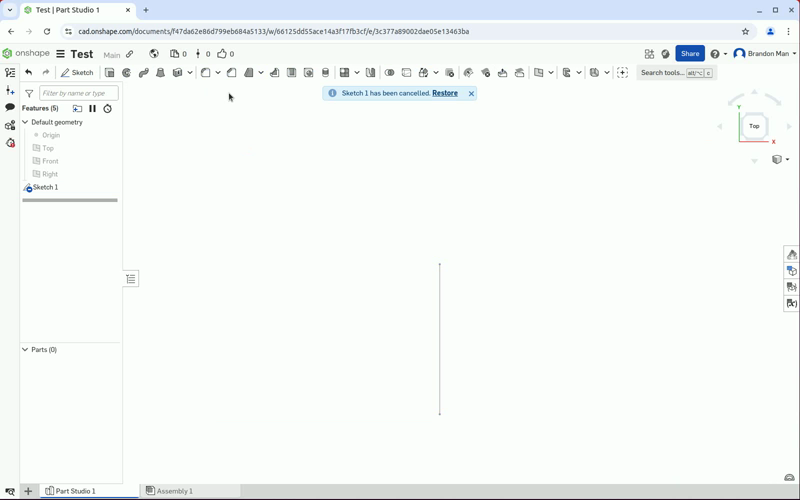
key(shift+s)
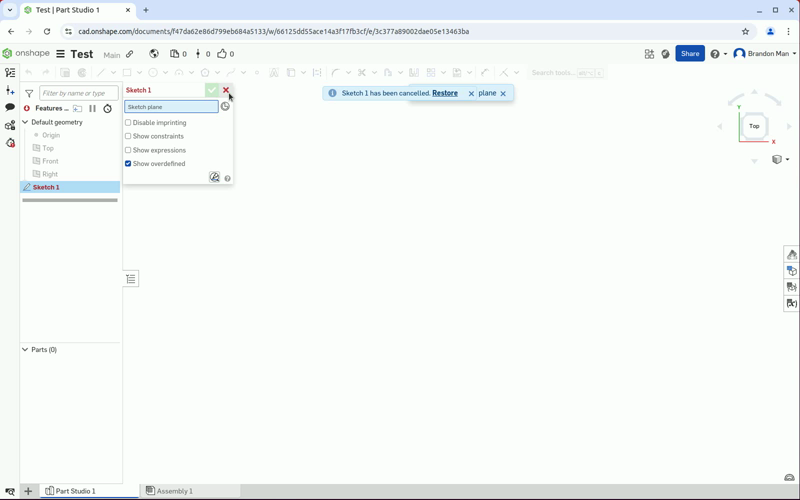
mouse_move(73, 150)
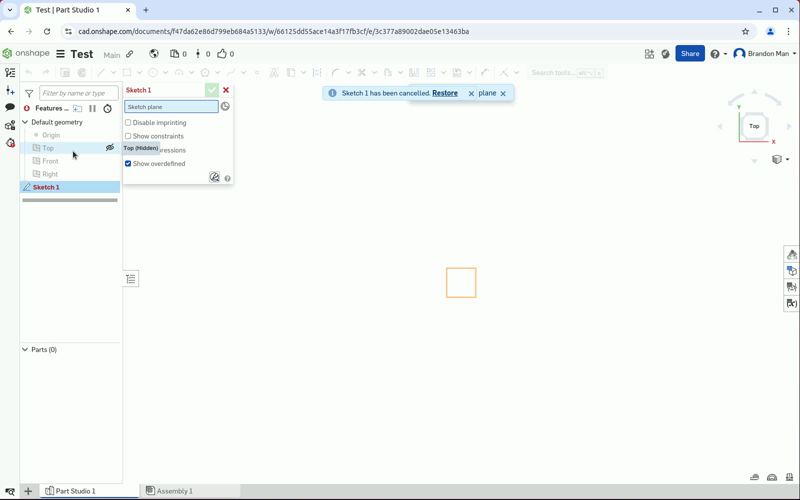
click(73, 150)
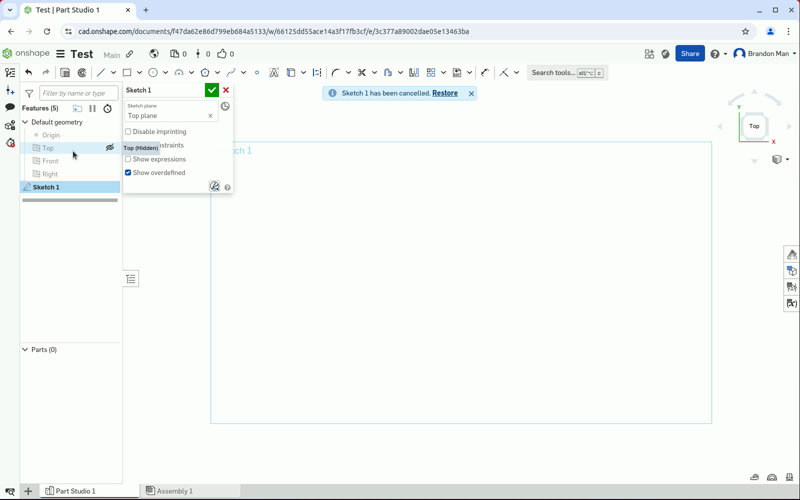
mouse_move(73, 352)
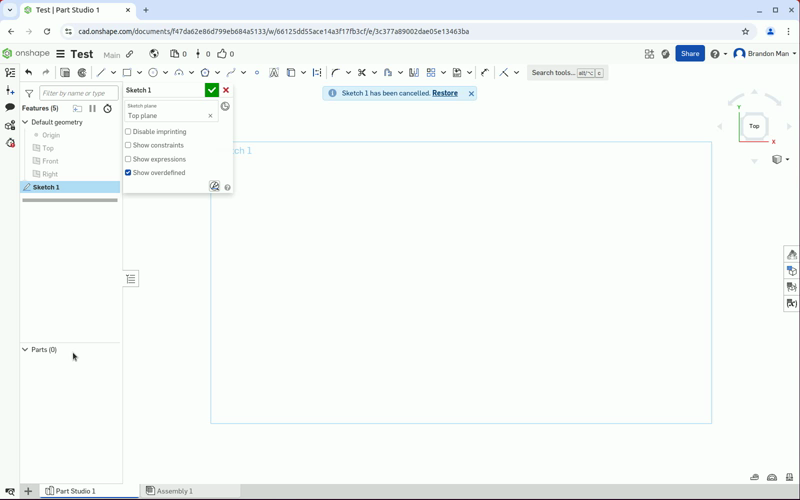
key(y)
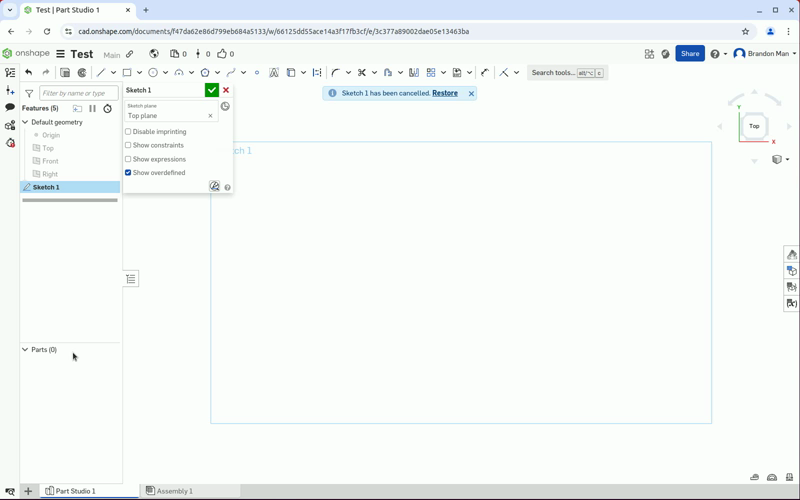
key(l)
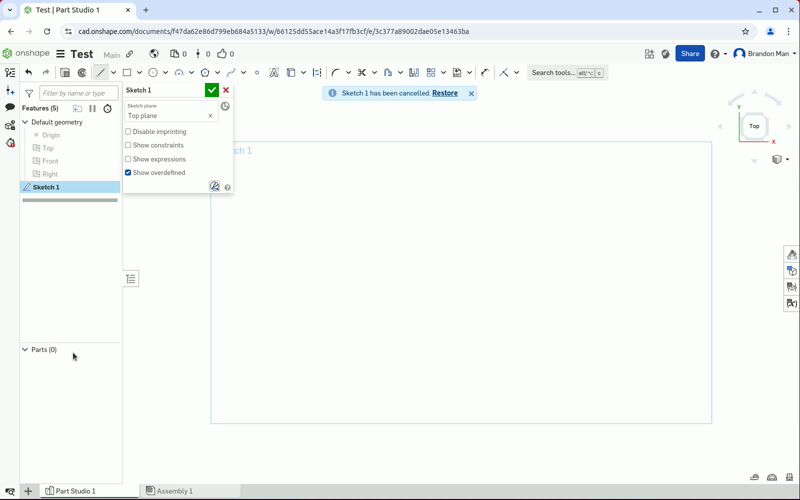
key_down(shift)
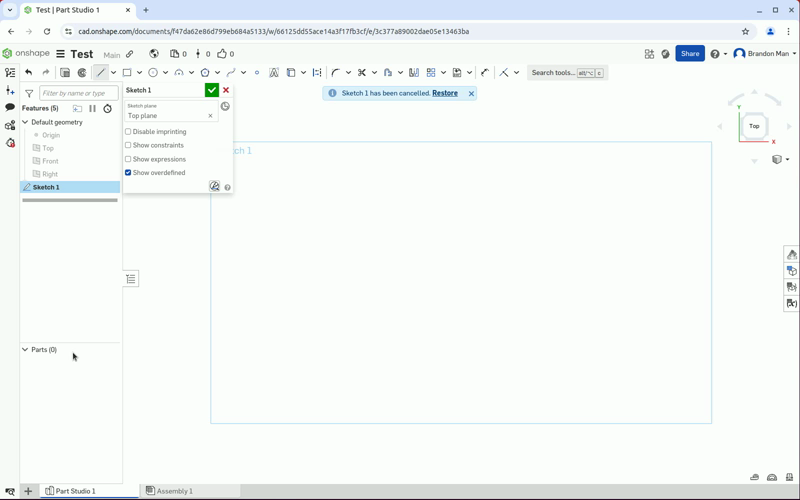
mouse_move(396, 301)
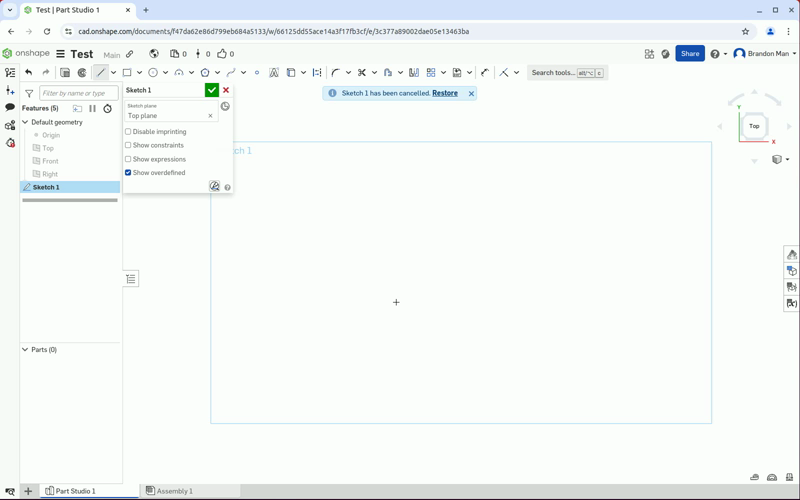
click(396, 301)
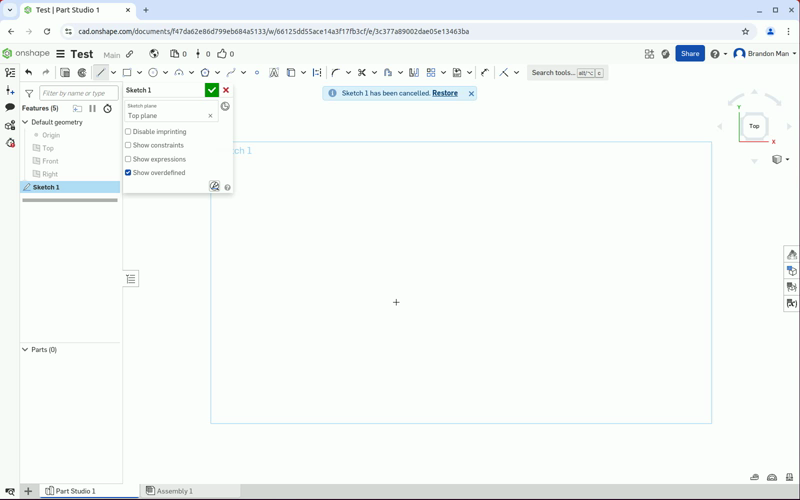
key_up(shift)
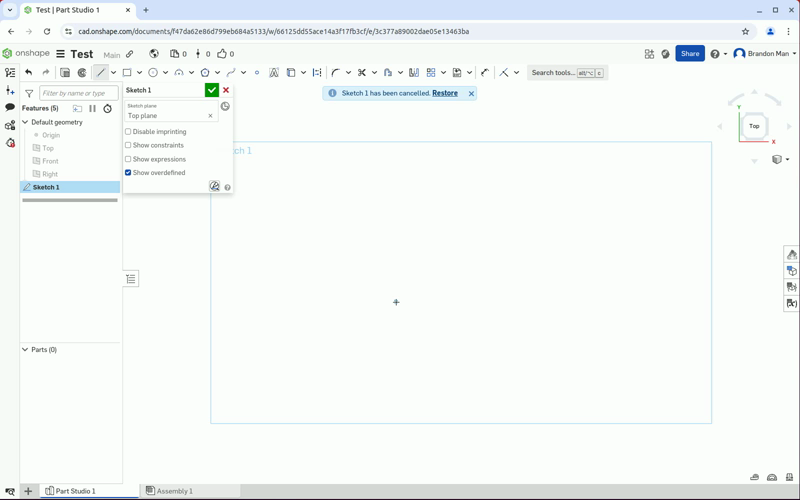
key_down(shift)
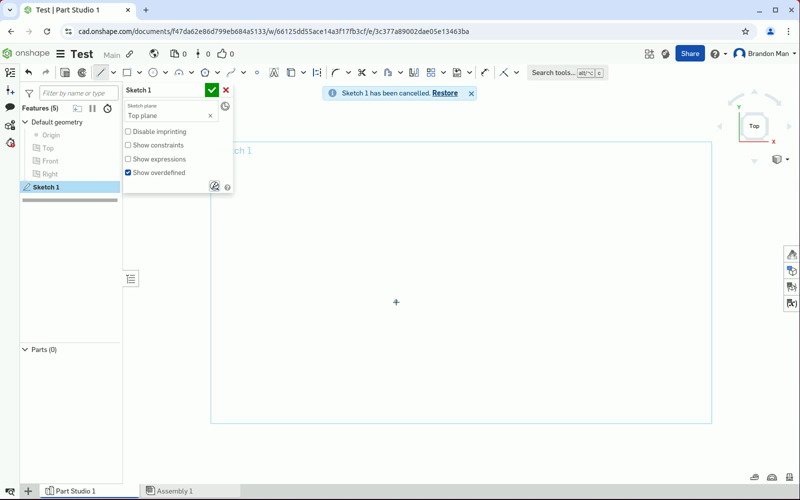
mouse_move(525, 301)
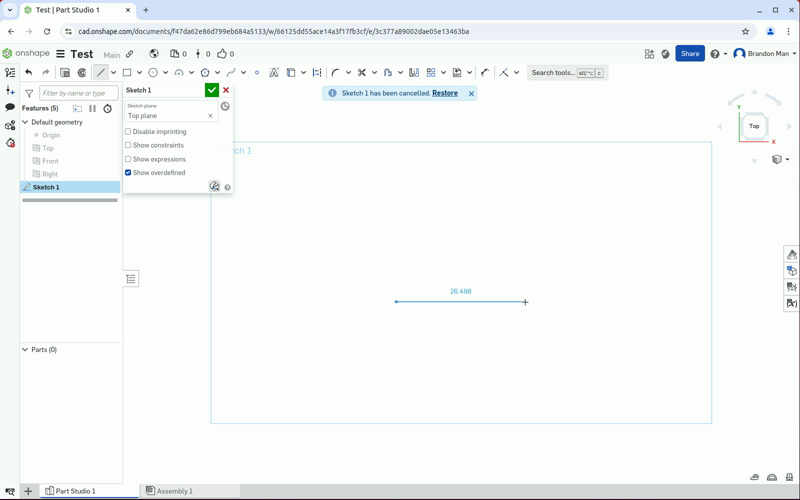
click(525, 301)
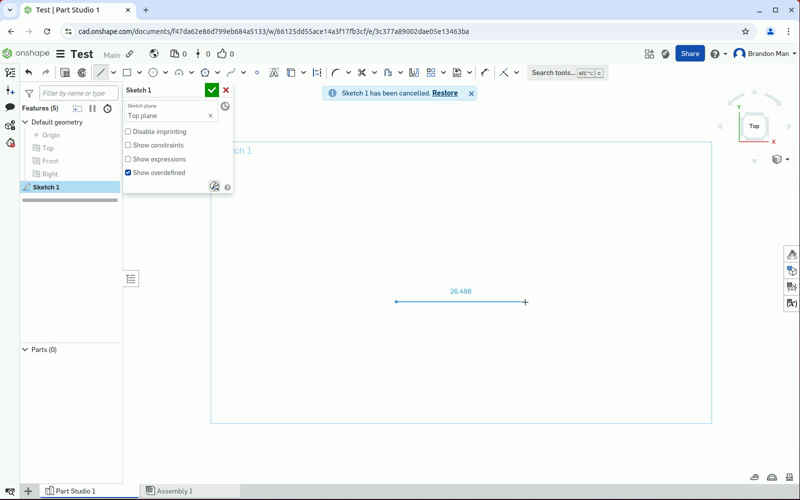
key_up(shift)
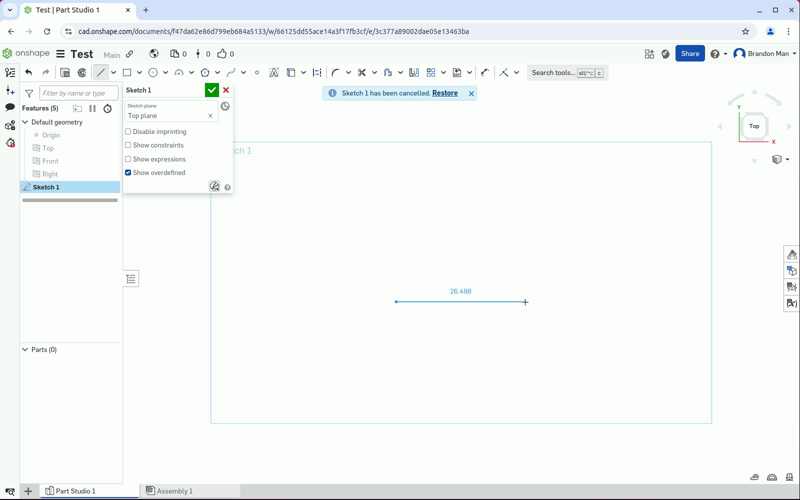
key_down(shift)
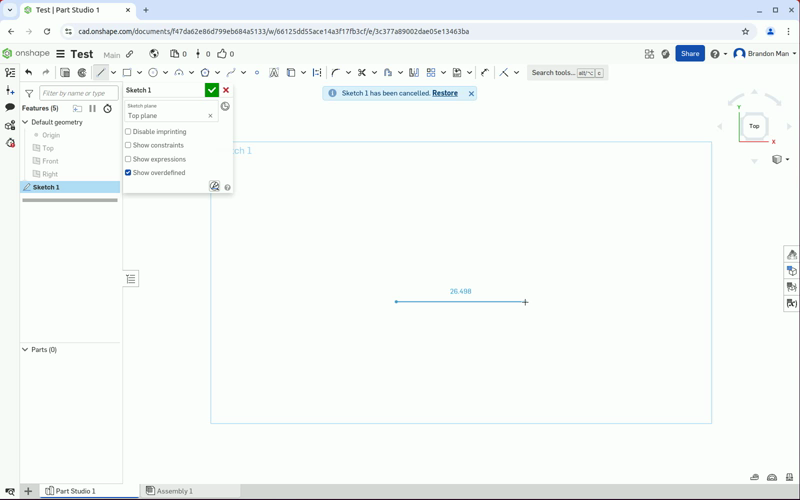
mouse_move(555, 301)
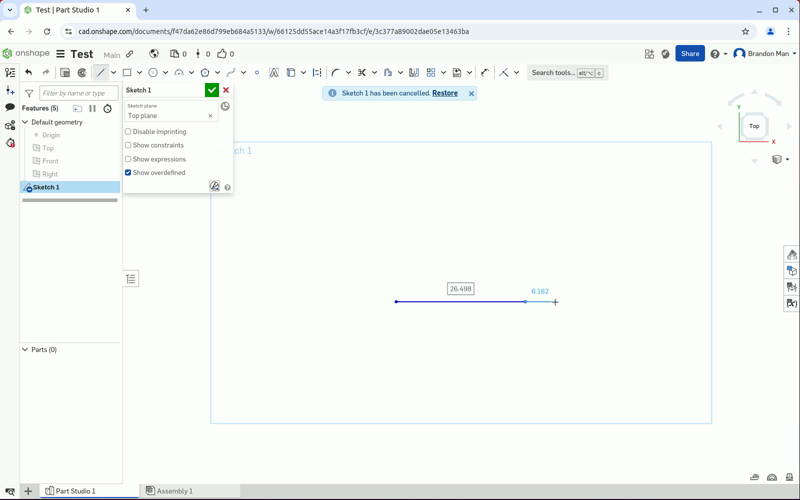
mouse_move(525, 265)
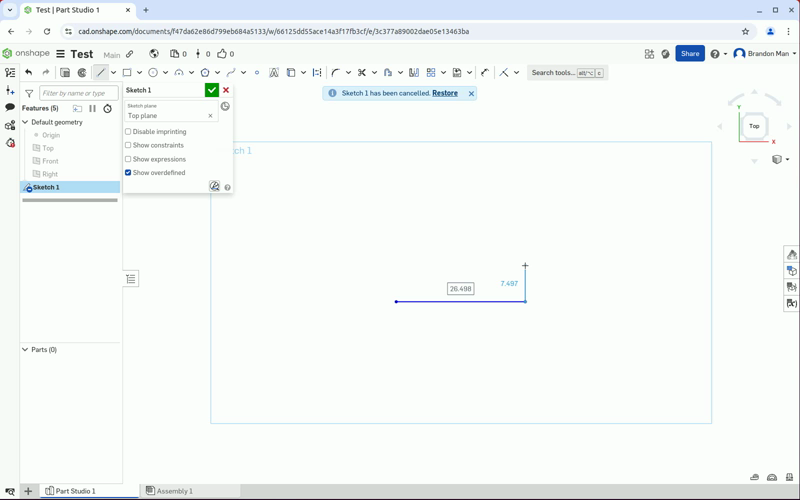
click(525, 265)
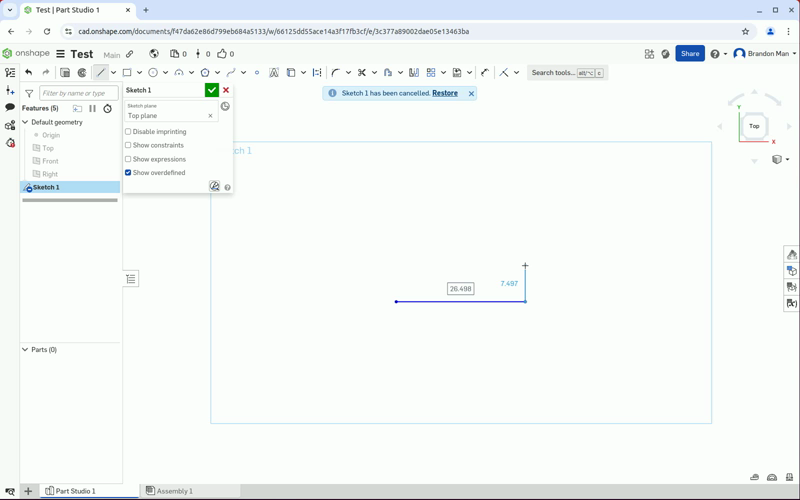
key_up(shift)
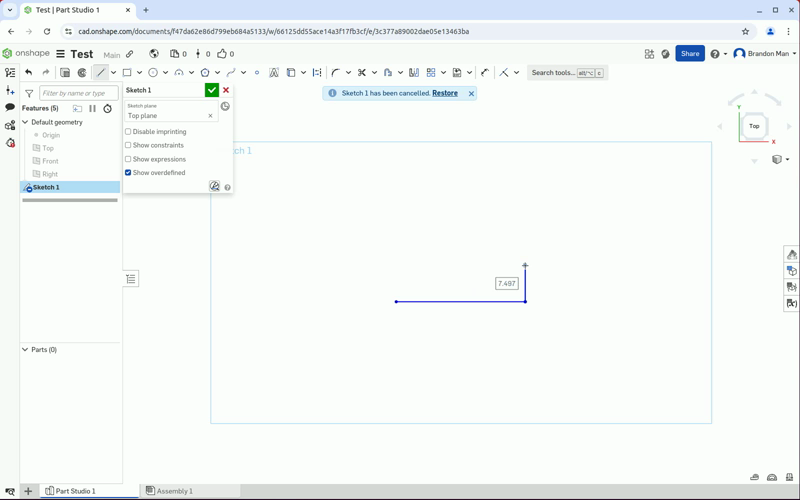
key_down(shift)
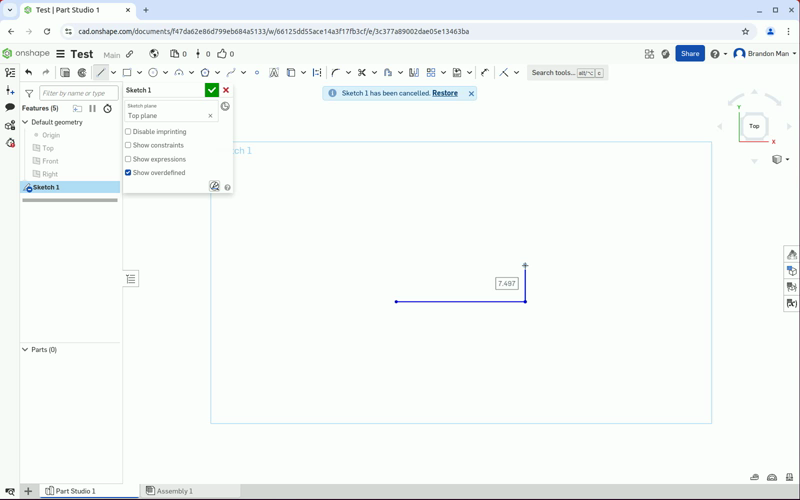
mouse_move(396, 265)
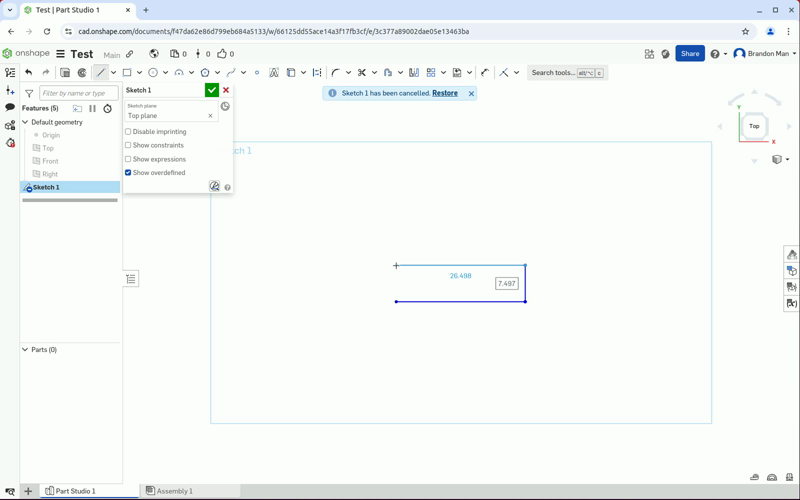
click(396, 265)
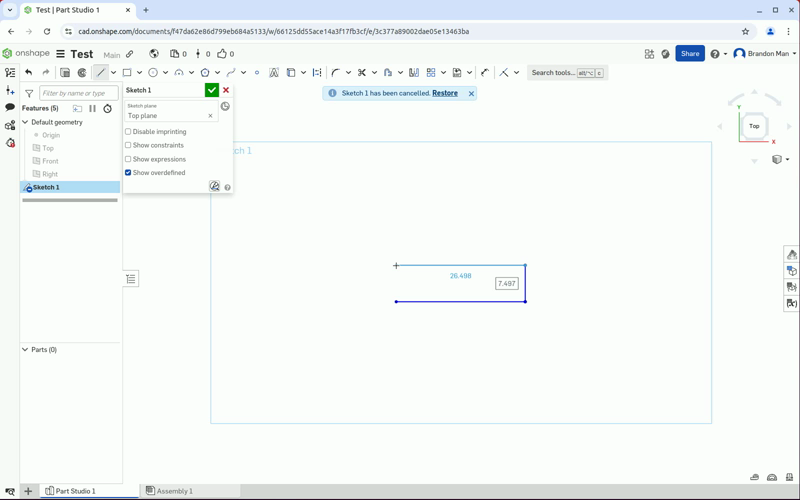
key_up(shift)
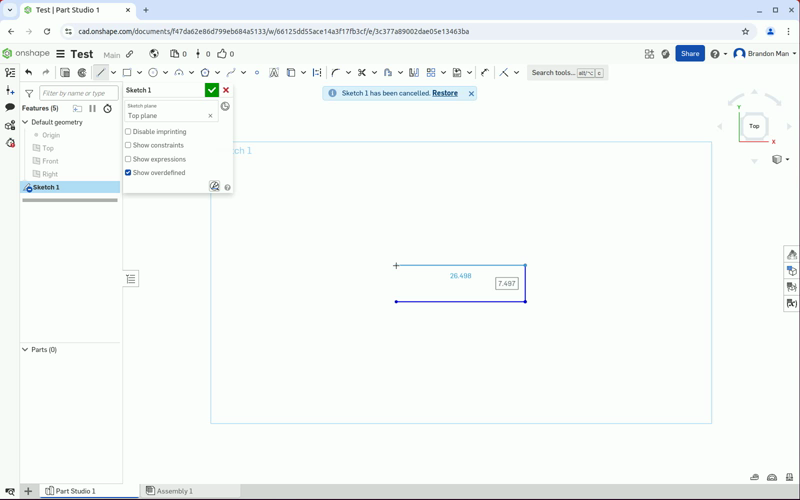
mouse_move(426, 265)
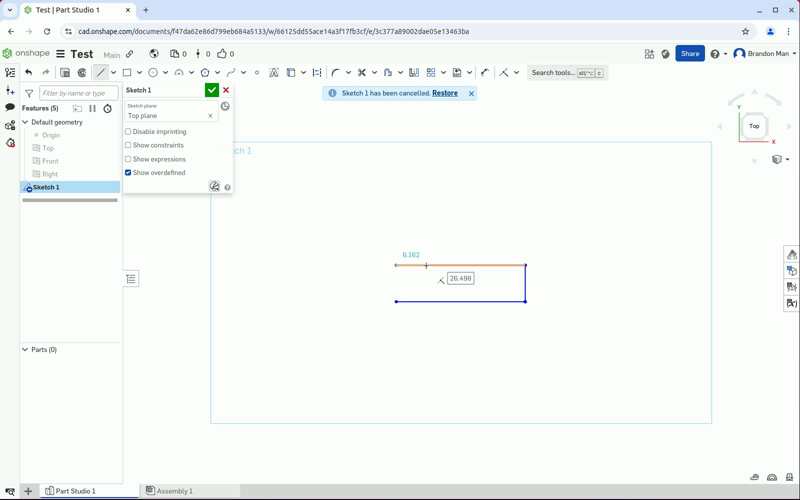
key_down(shift)
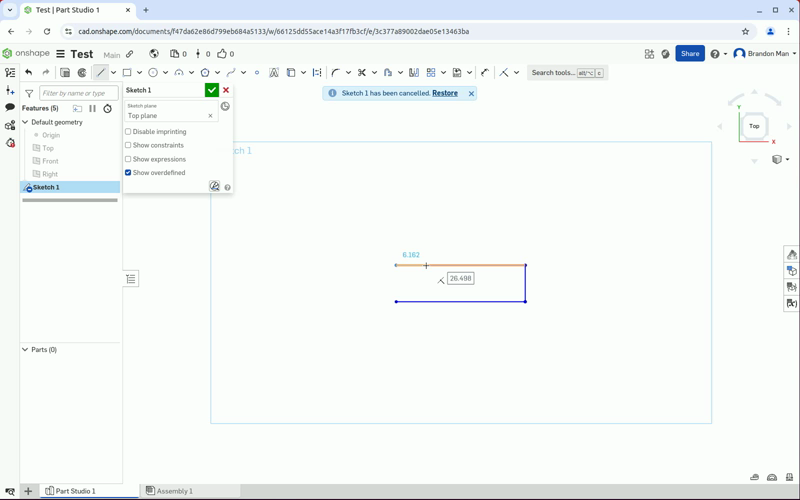
mouse_move(396, 301)
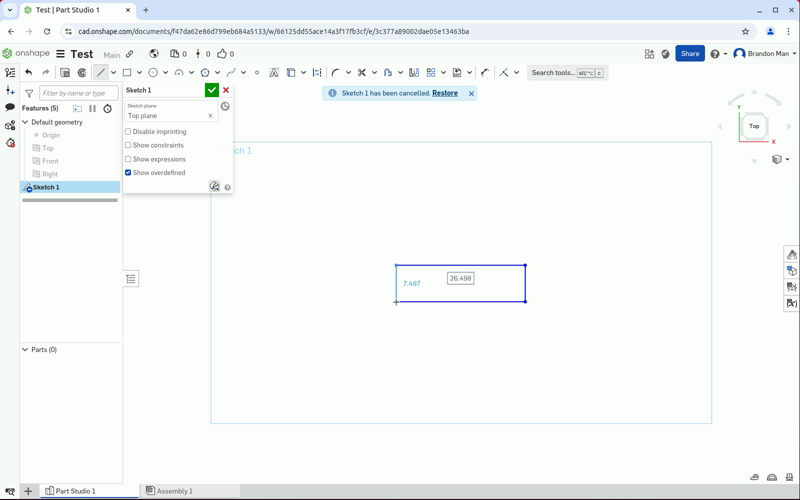
key_up(shift)
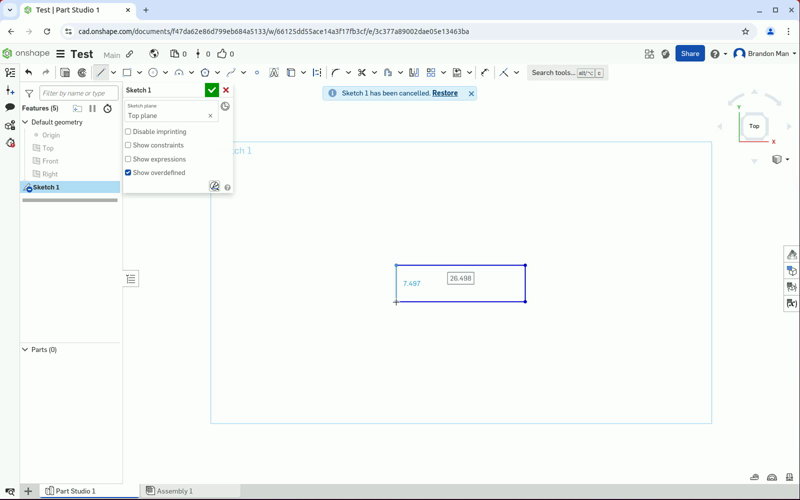
click(396, 301)
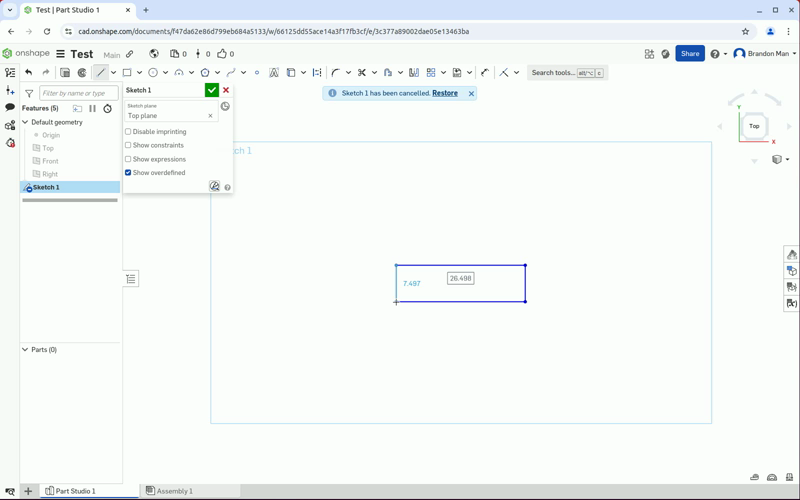
key(esc)
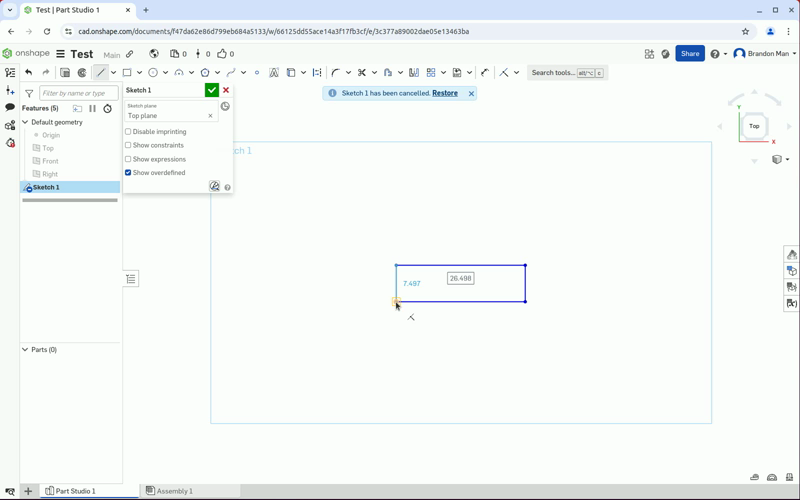
mouse_move(457, 272)
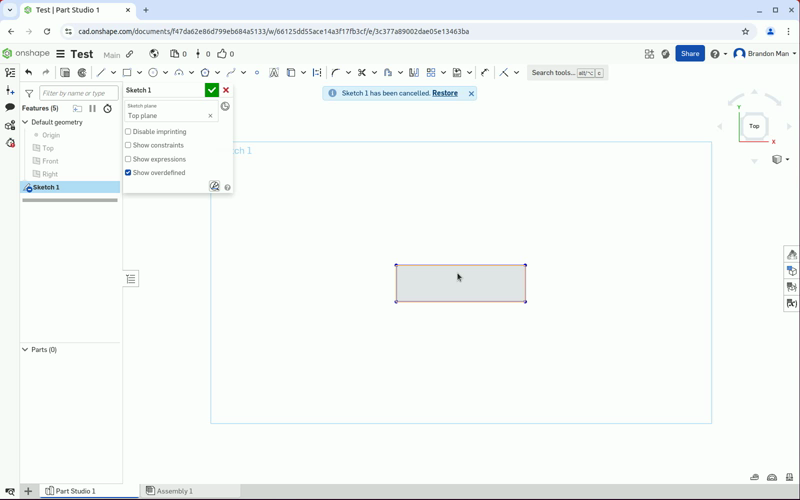
click(457, 272)
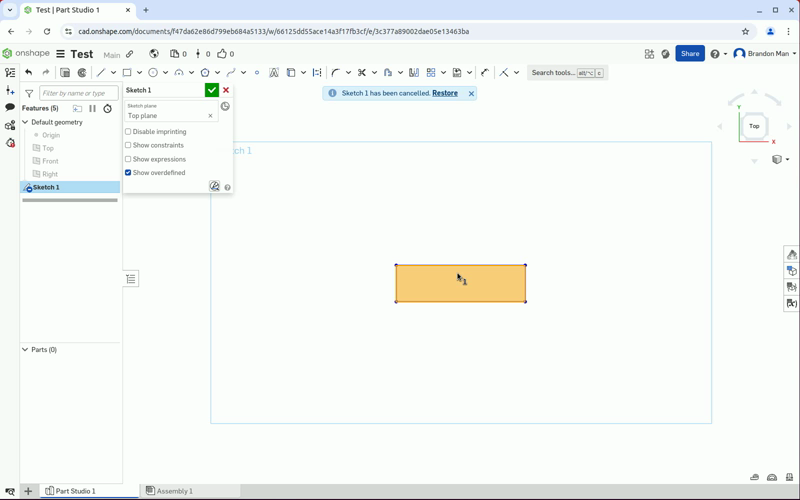
mouse_move(73, 352)
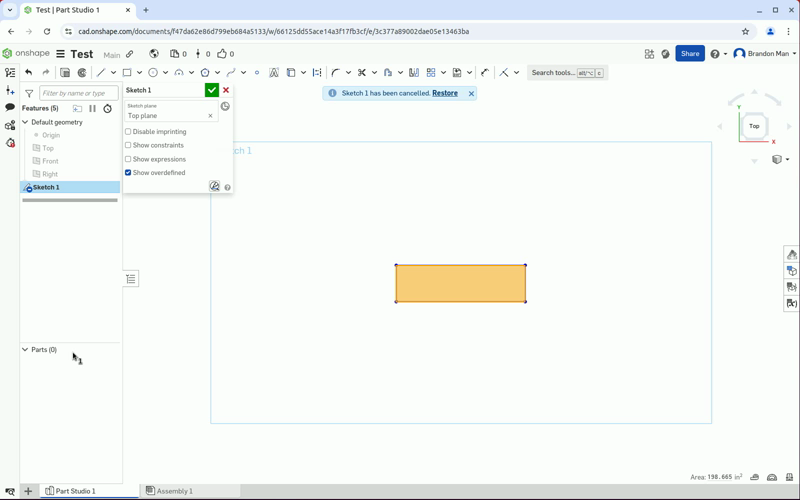
key(shift+y)
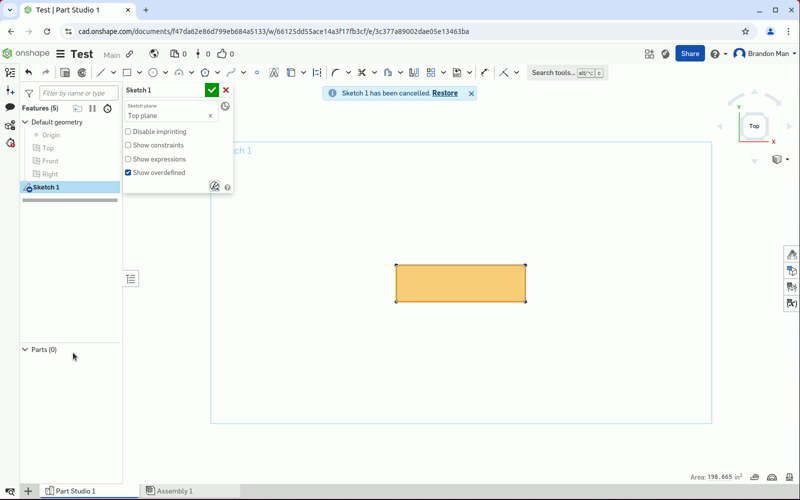
key(shift+e)
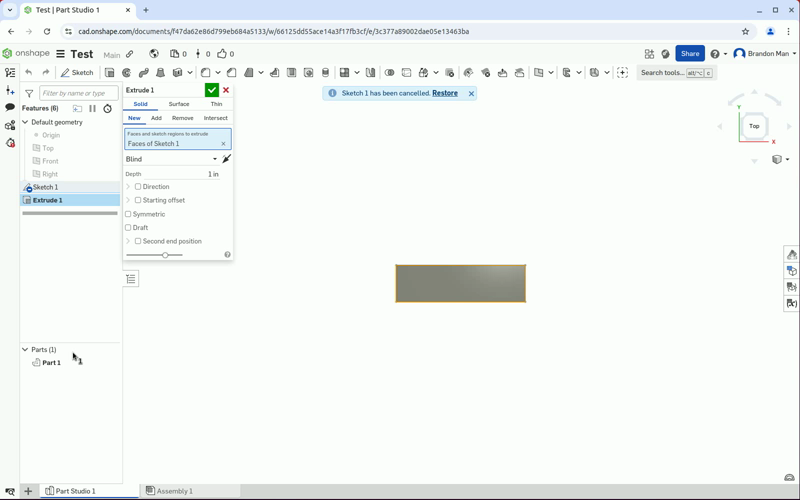
mouse_move(143, 106)
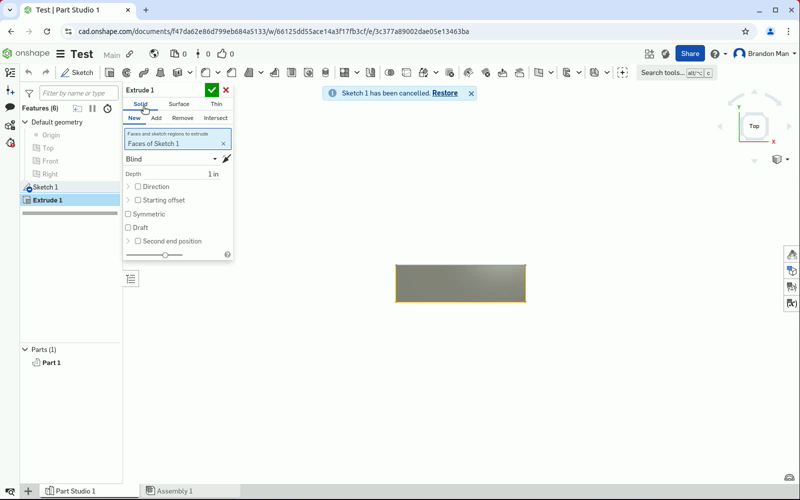
click(143, 106)
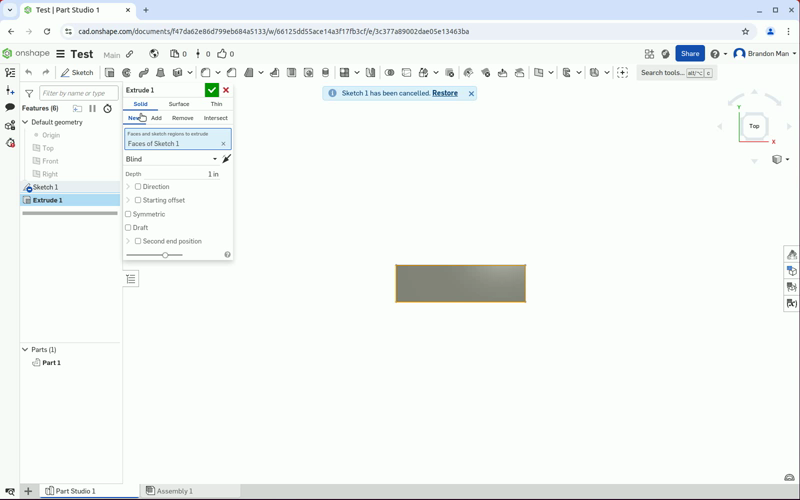
mouse_move(137, 120)
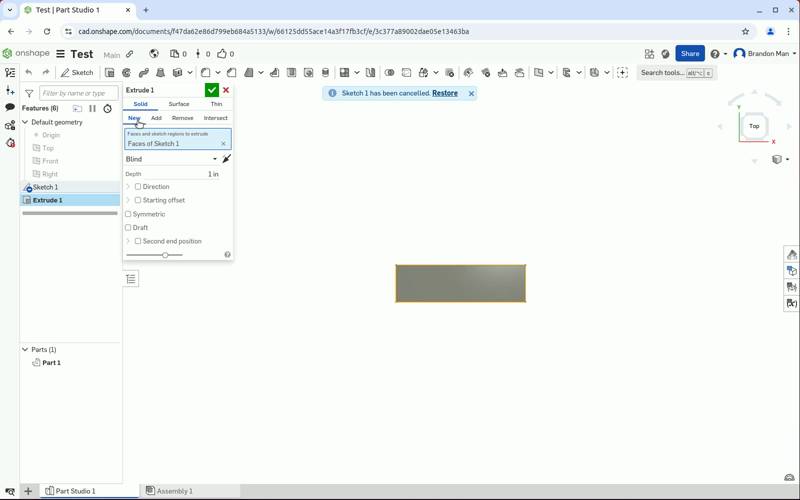
click(137, 120)
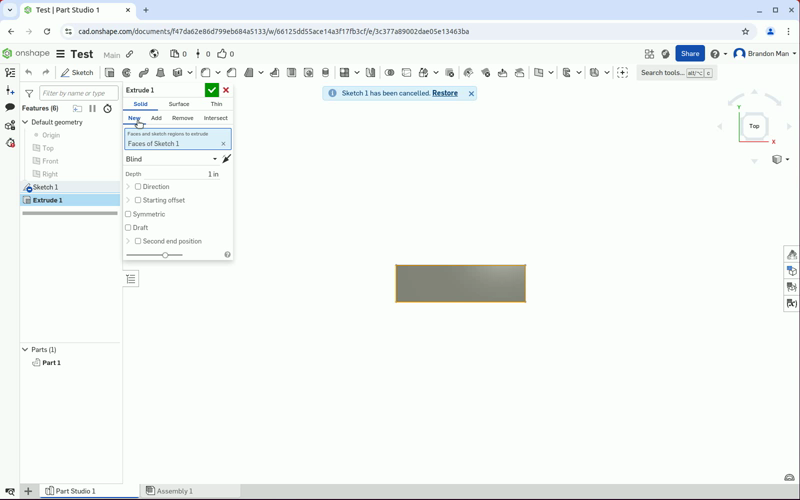
key(tab, 4)
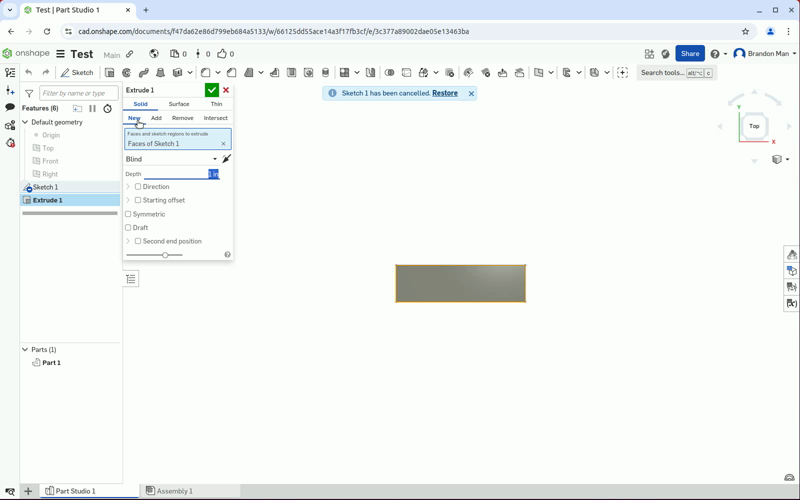
text(12.998)
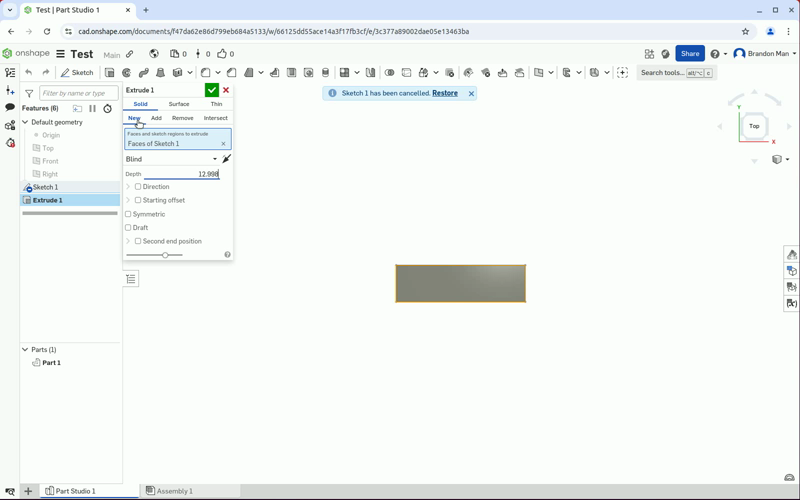
key(enter)
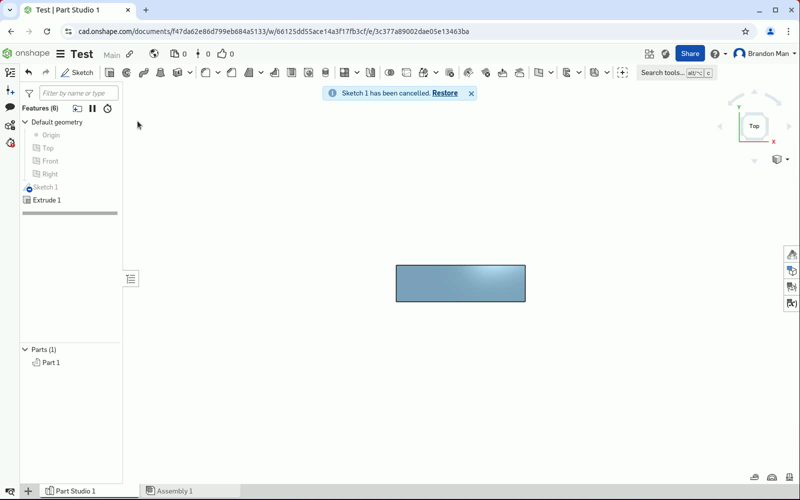
key(shift+h)
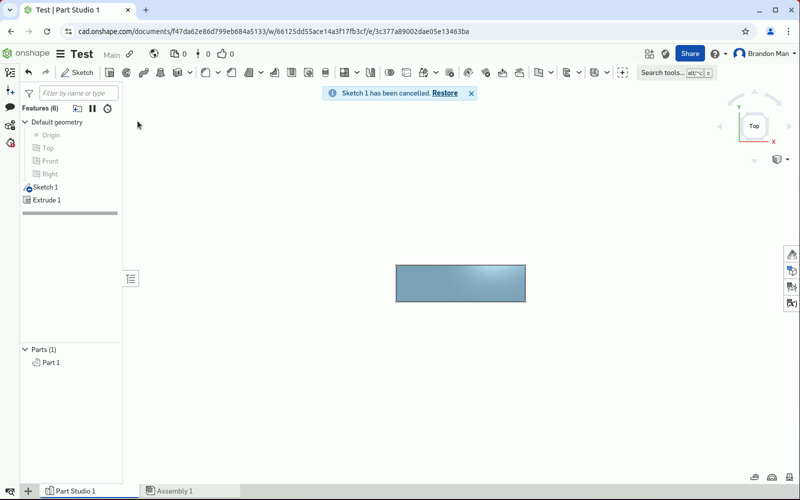
key(shift+h)
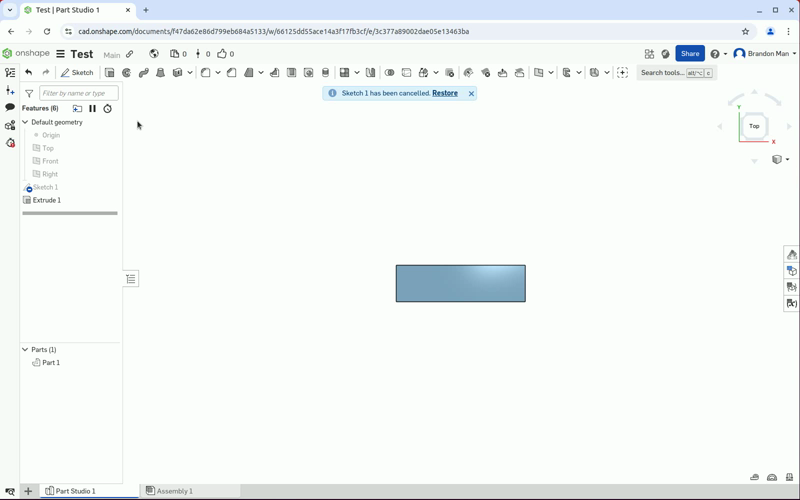
mouse_move(73, 189)
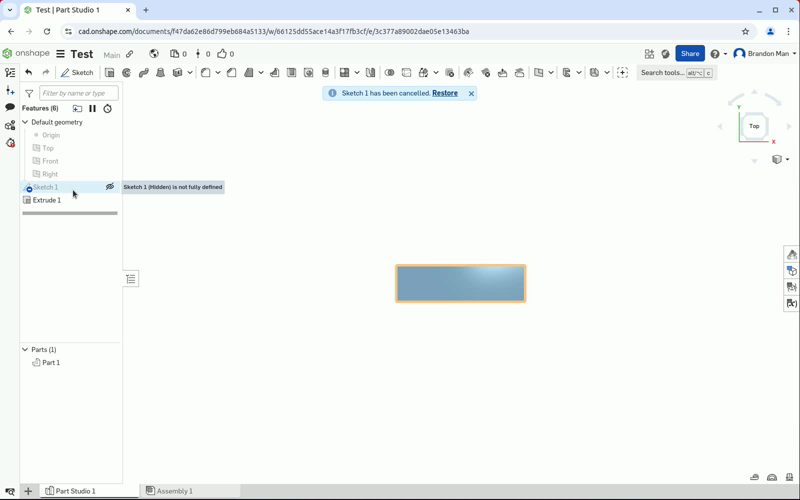
click(73, 189)
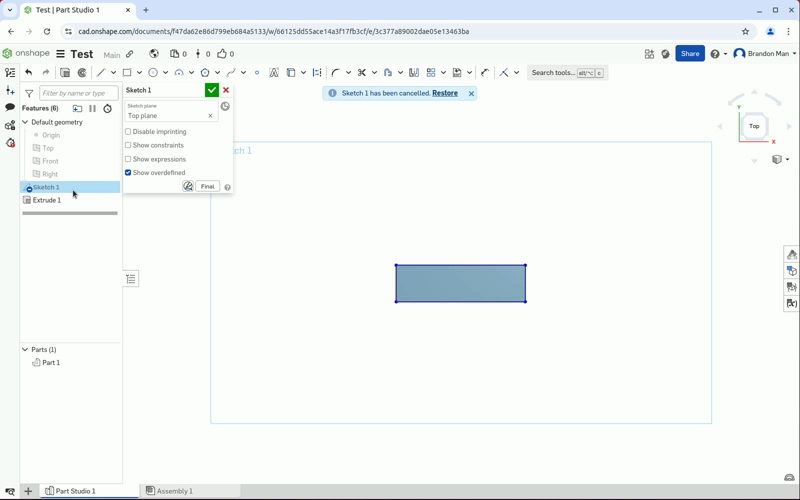
mouse_move(229, 92)
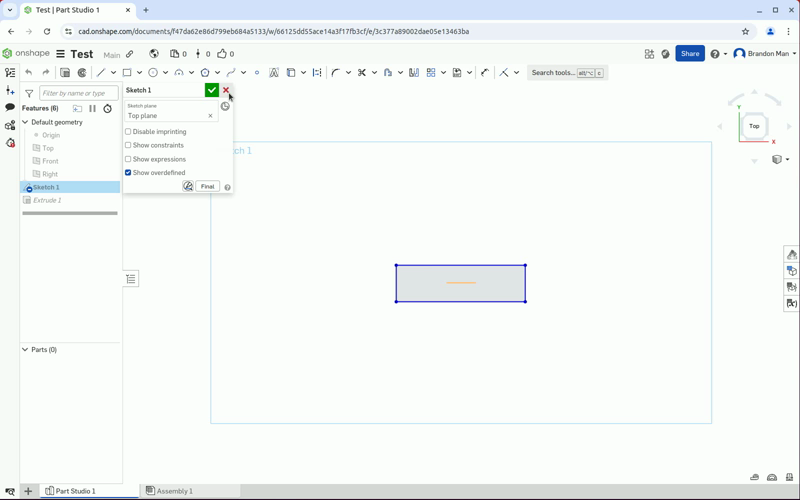
click(229, 92)
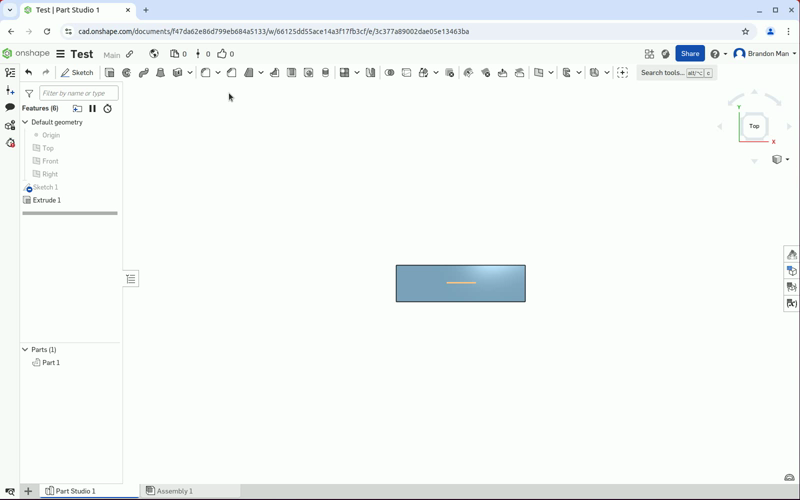
mouse_move(73, 352)
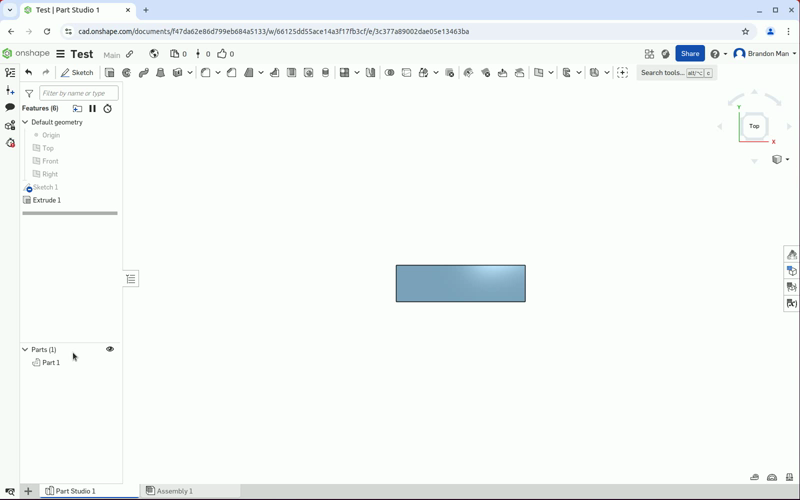
key(y)
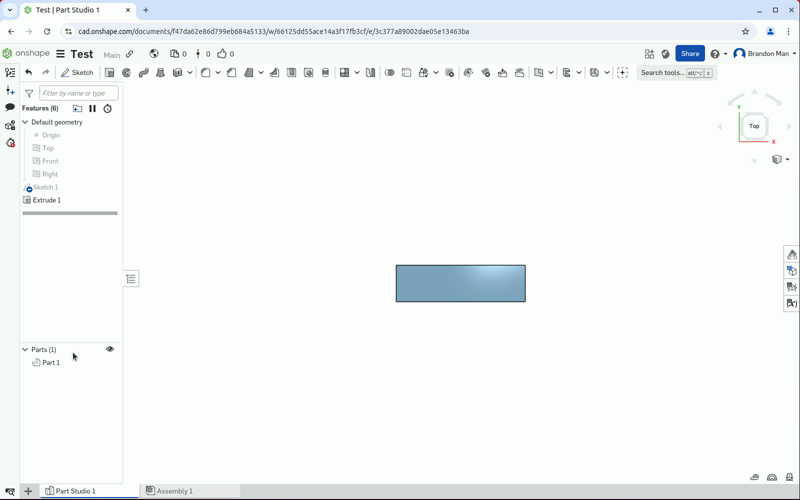
key(shift+p)
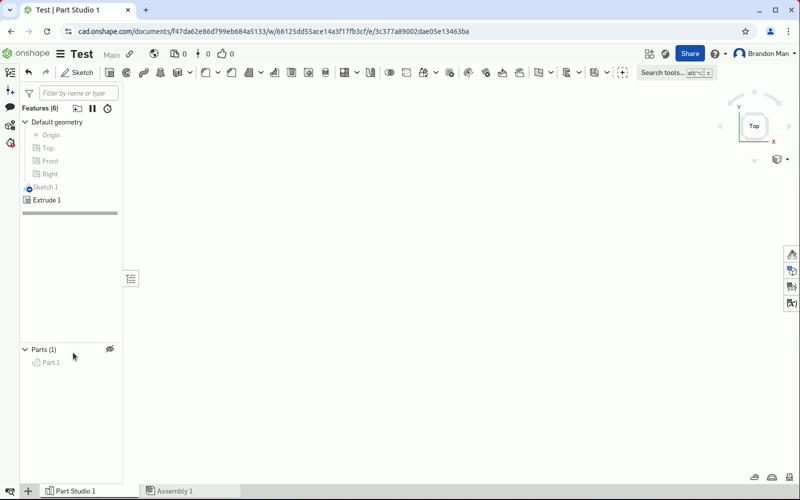
key(space)
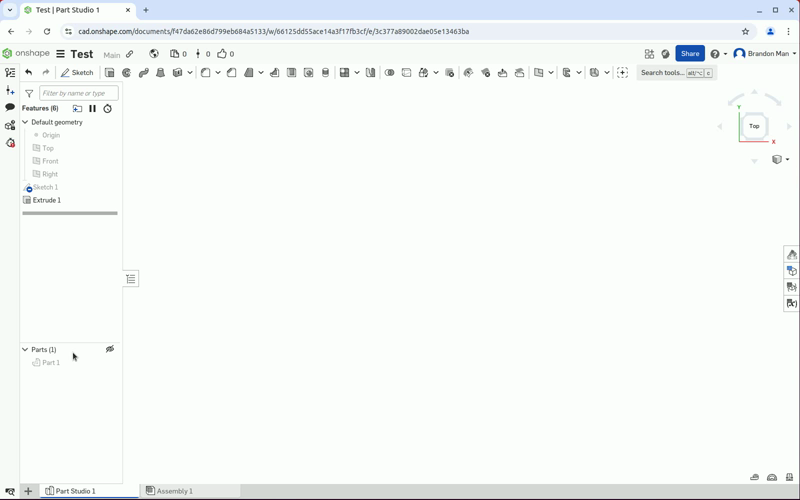
key_down(shift)
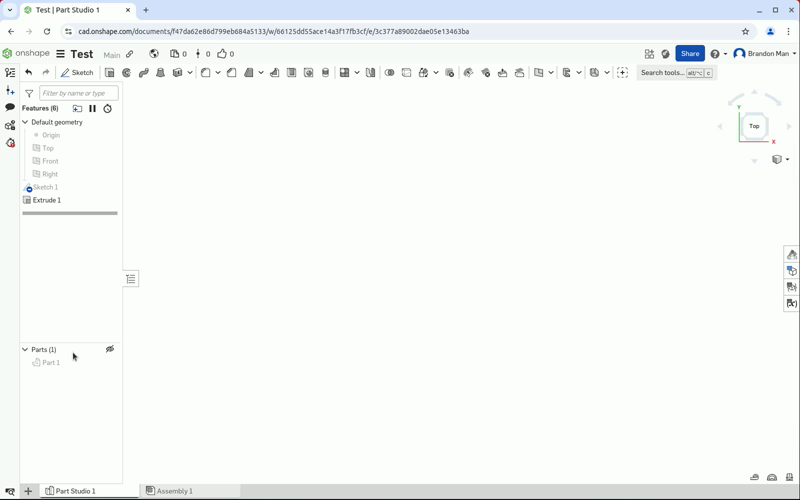
key(up)
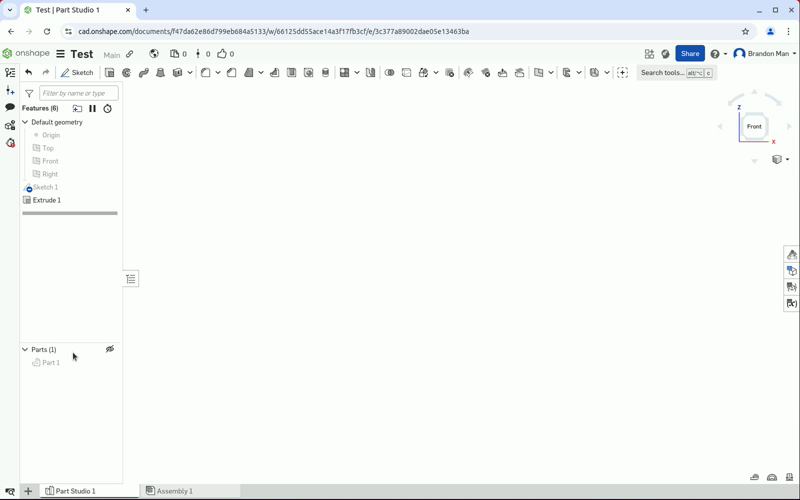
key_up(shift)
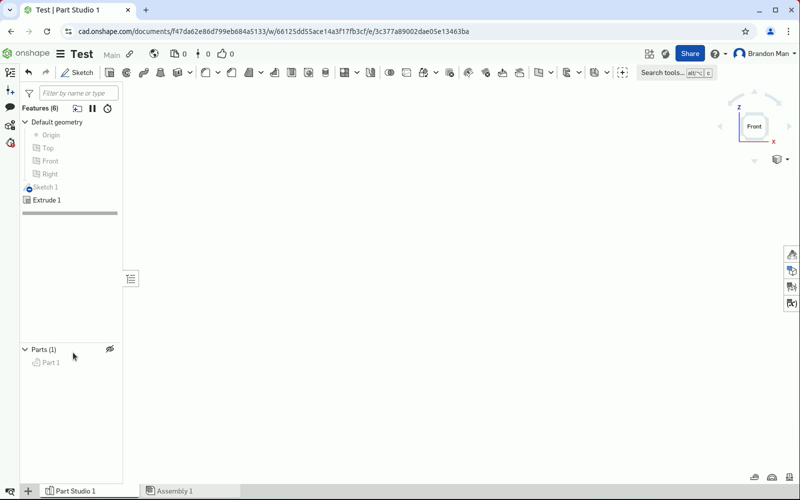
mouse_move(73, 352)
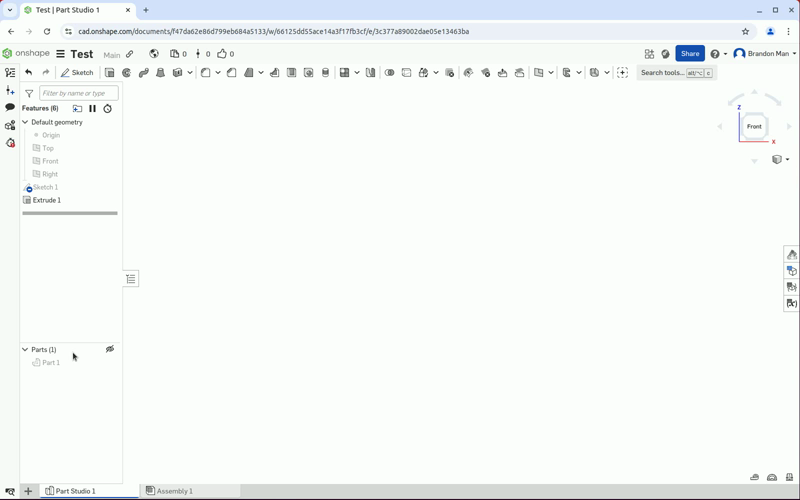
key(shift+y)
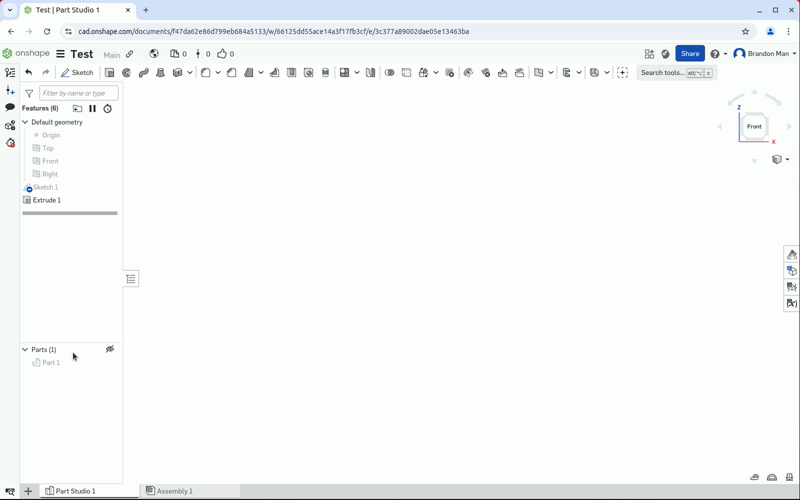
key(shift+s)
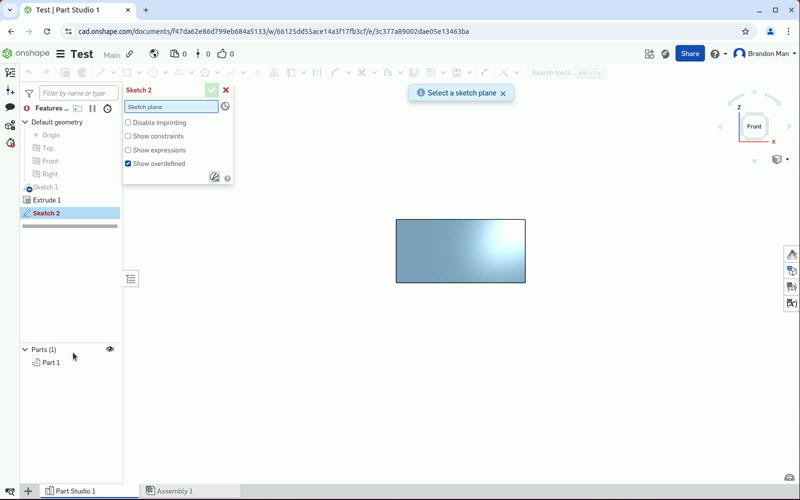
mouse_move(73, 163)
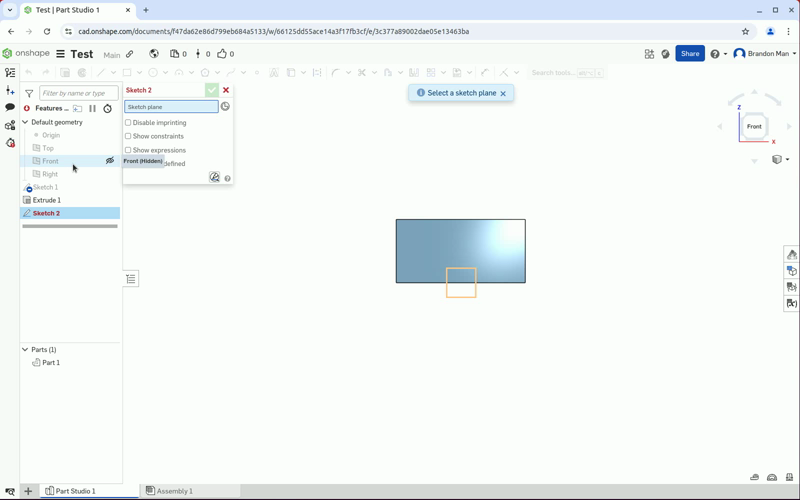
click(73, 163)
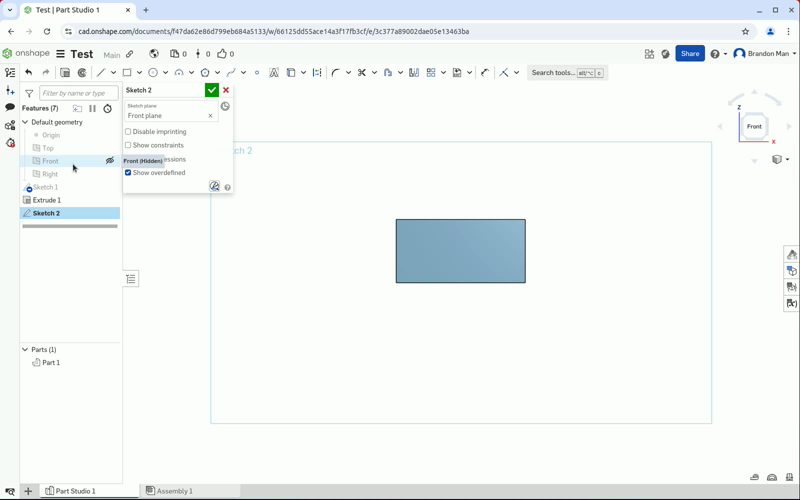
mouse_move(73, 352)
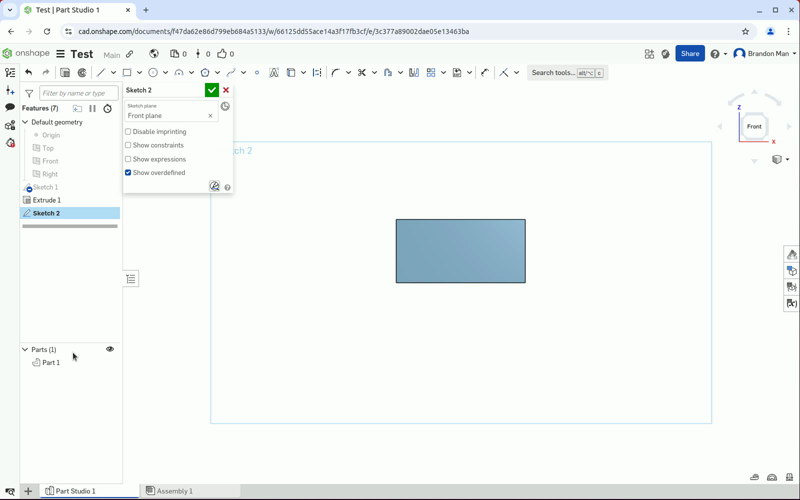
key(y)
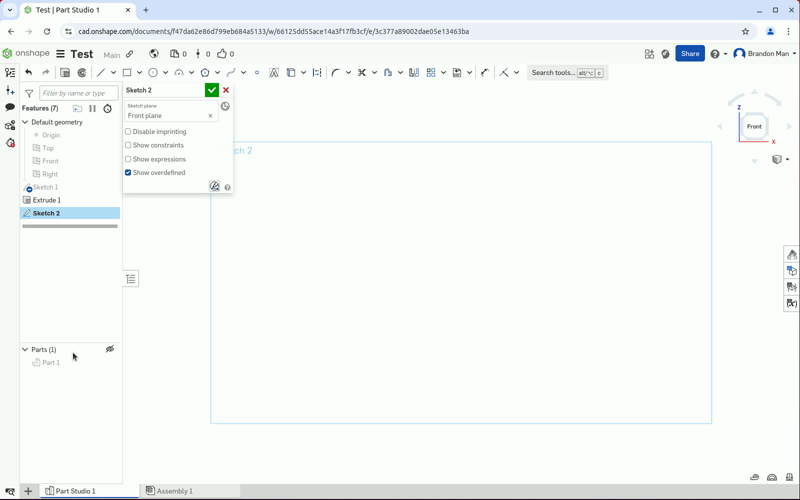
key(c)
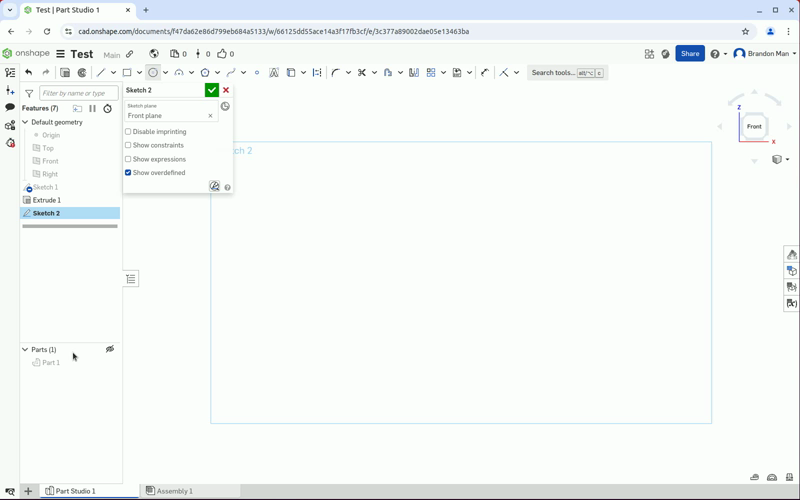
key_down(shift)
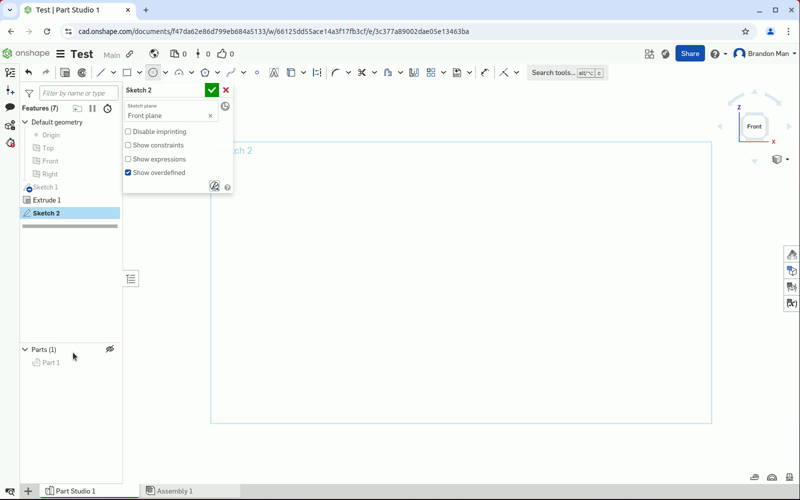
mouse_move(460, 218)
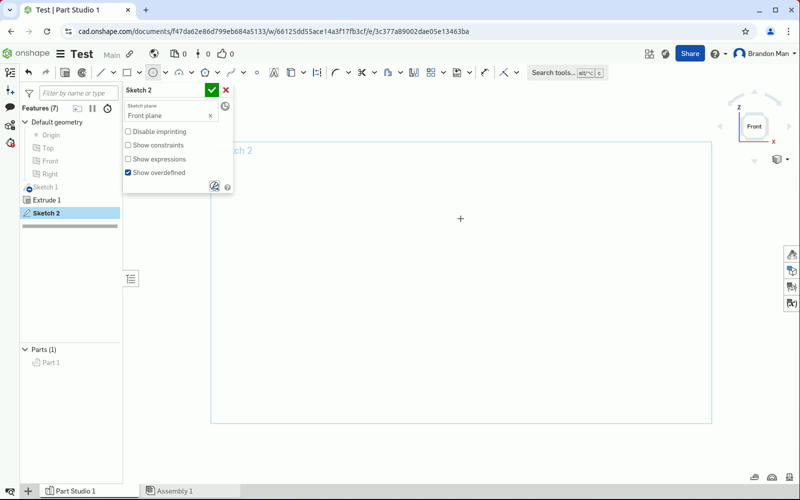
click(460, 218)
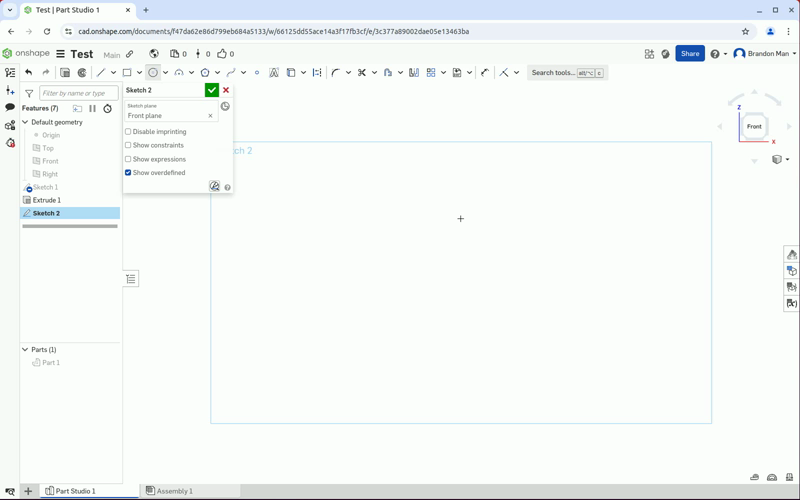
key_up(shift)
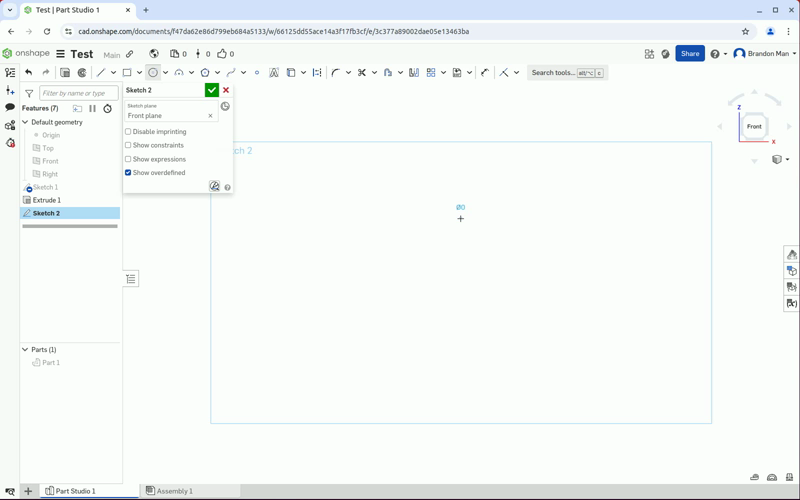
mouse_move(507, 218)
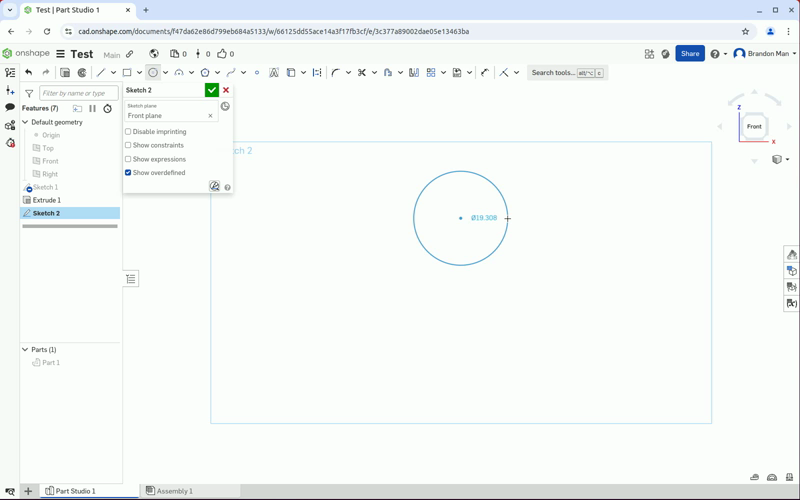
click(507, 218)
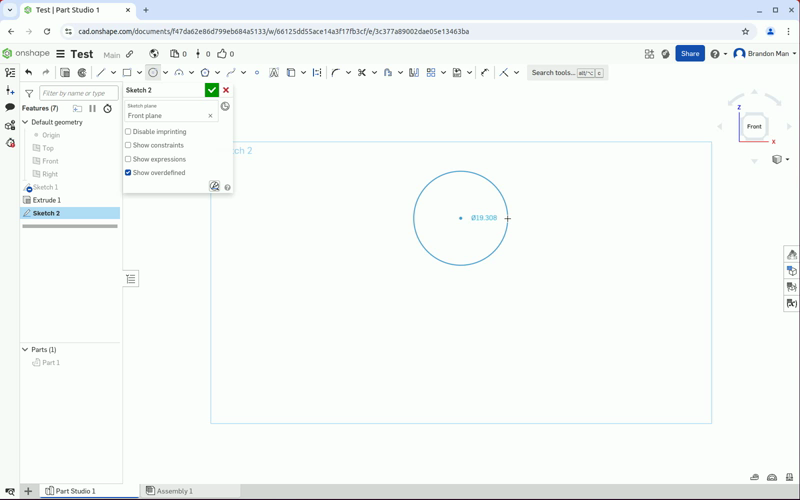
key(esc)
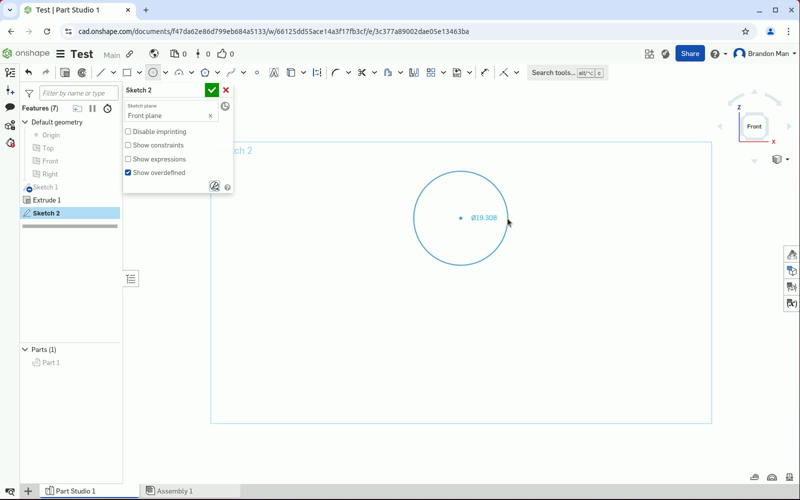
mouse_move(499, 209)
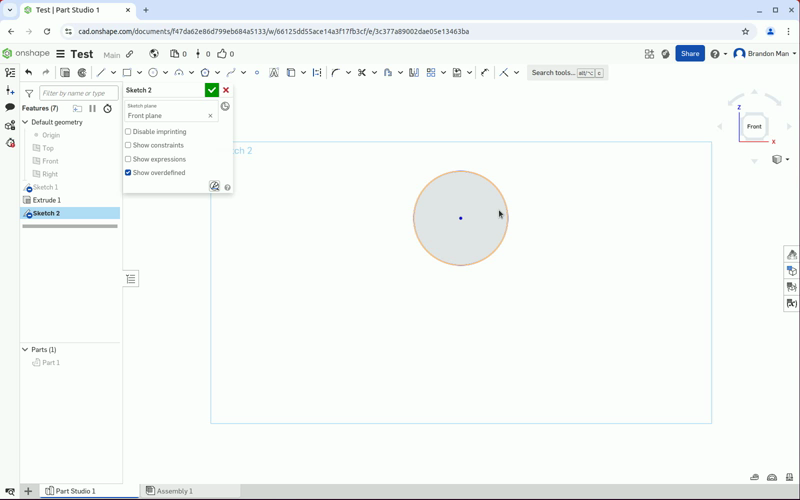
click(499, 209)
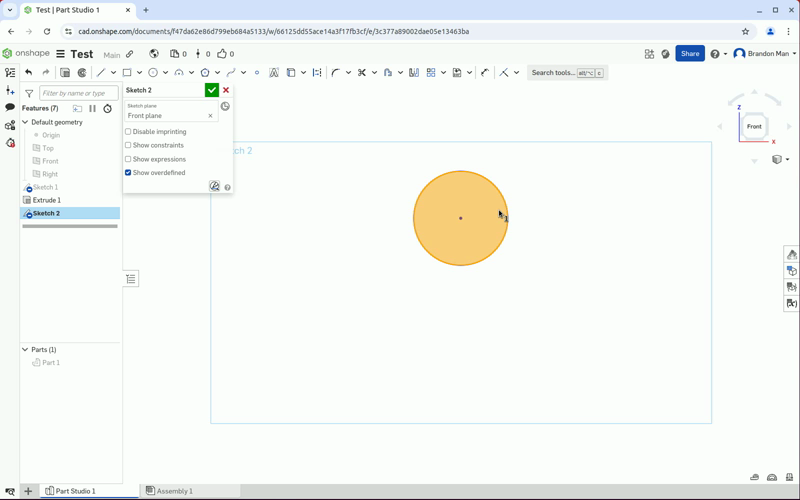
mouse_move(73, 352)
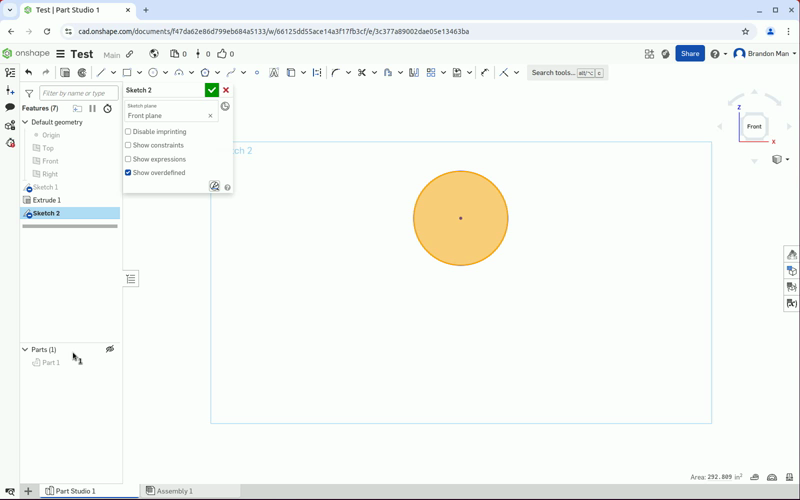
key(shift+y)
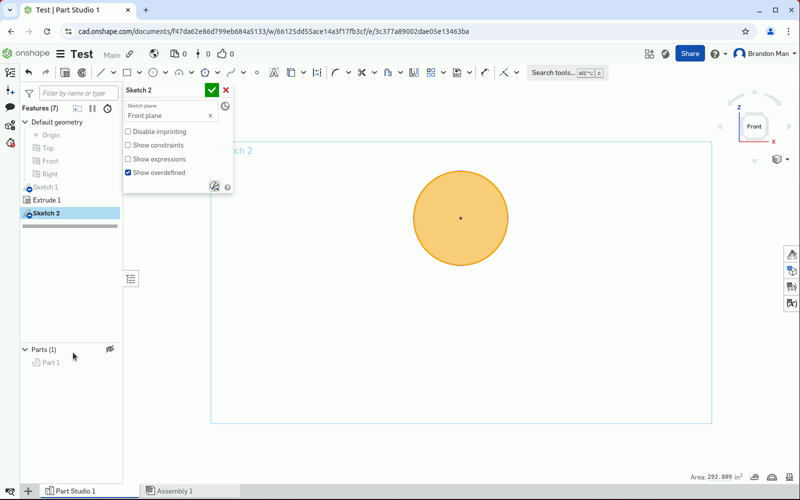
key(shift+e)
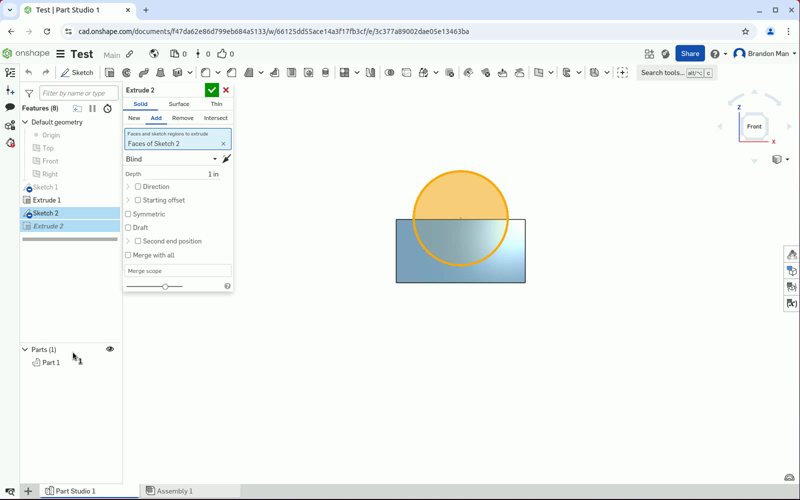
mouse_move(143, 106)
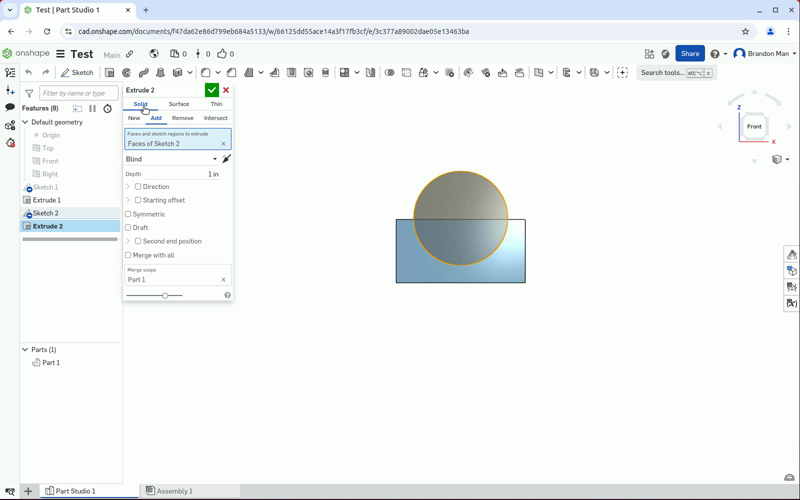
click(143, 106)
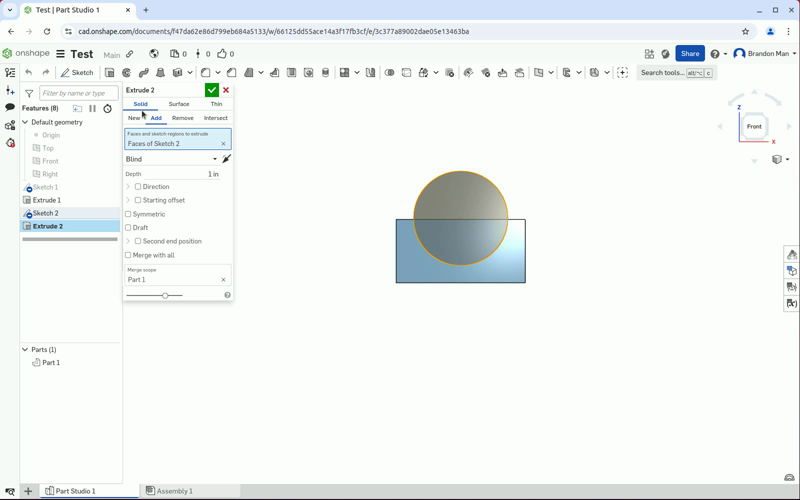
mouse_move(137, 120)
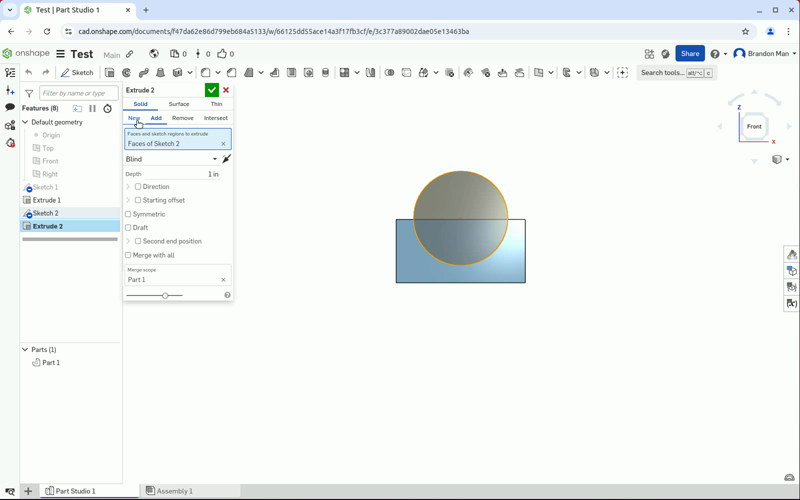
click(137, 120)
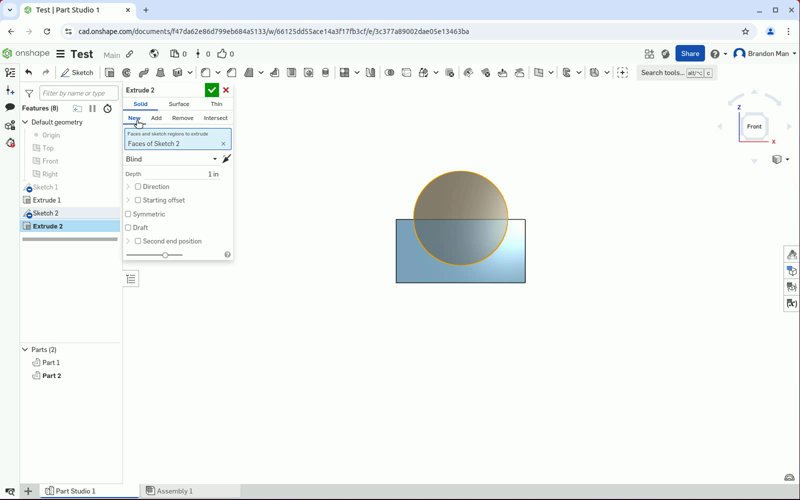
key(tab, 4)
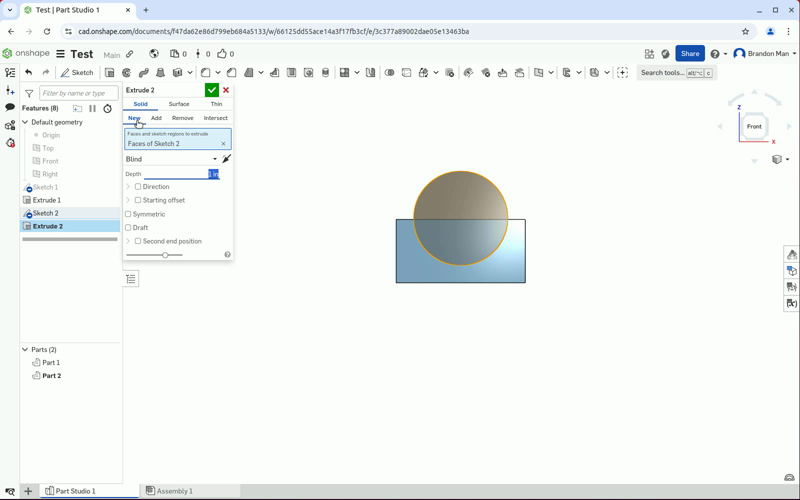
text(3.851)
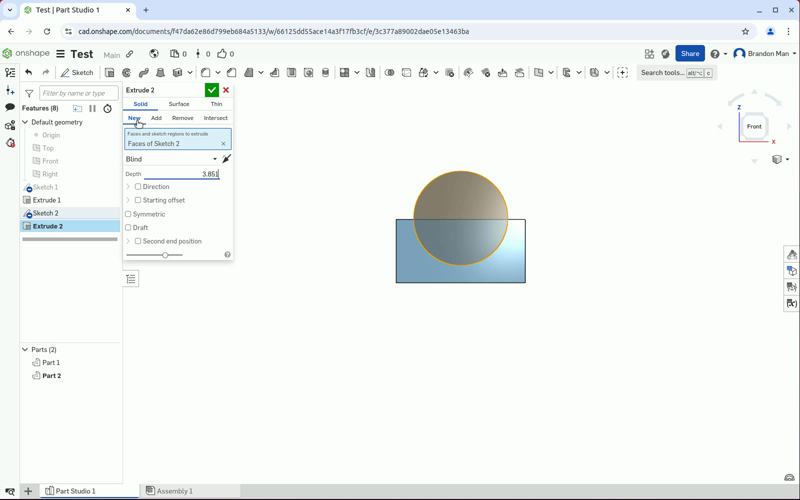
key(tab, 3)
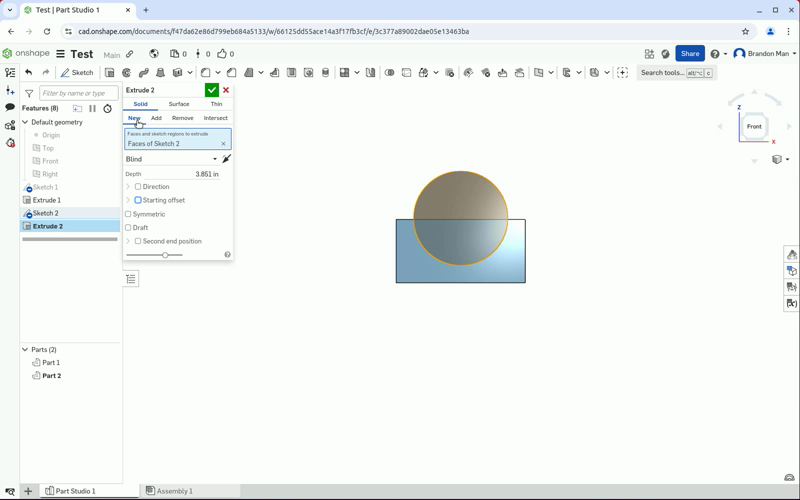
key(tab, 2)
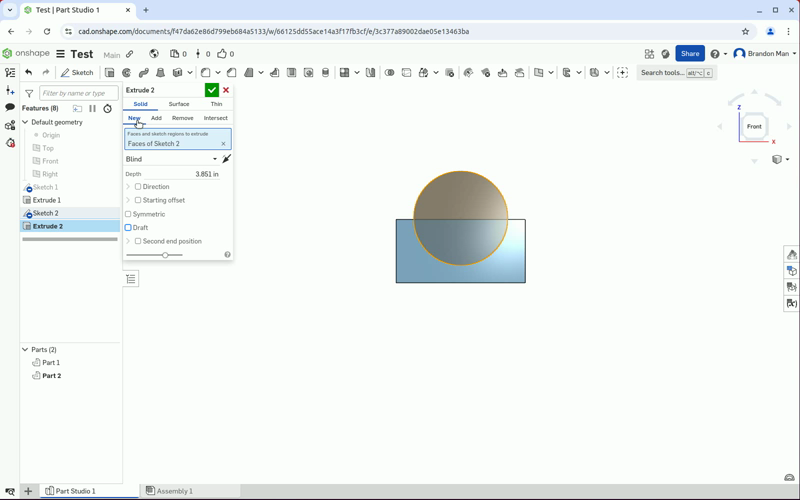
key(space)
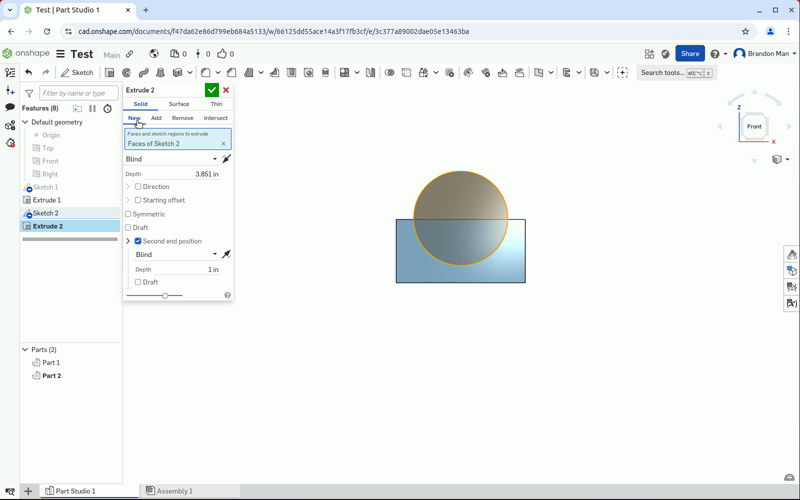
key(tab, 3)
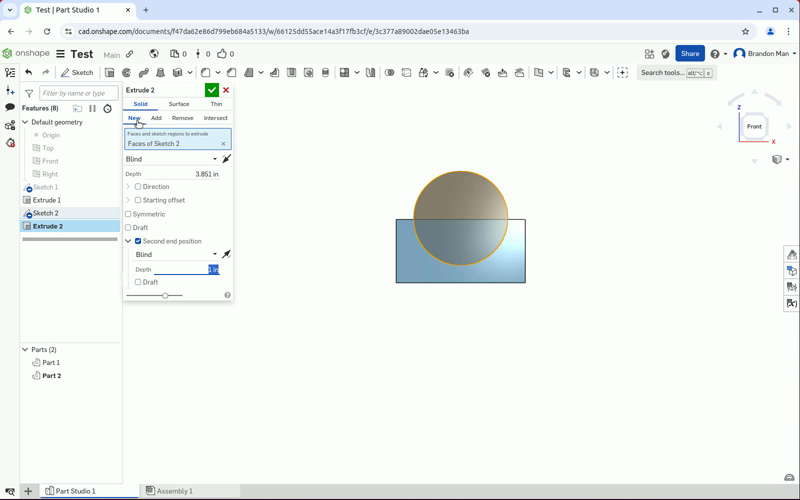
text(3.851)
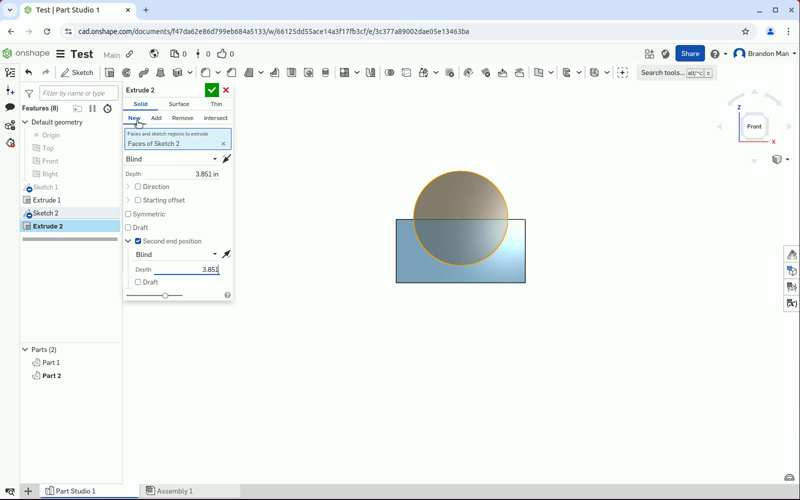
key(enter)
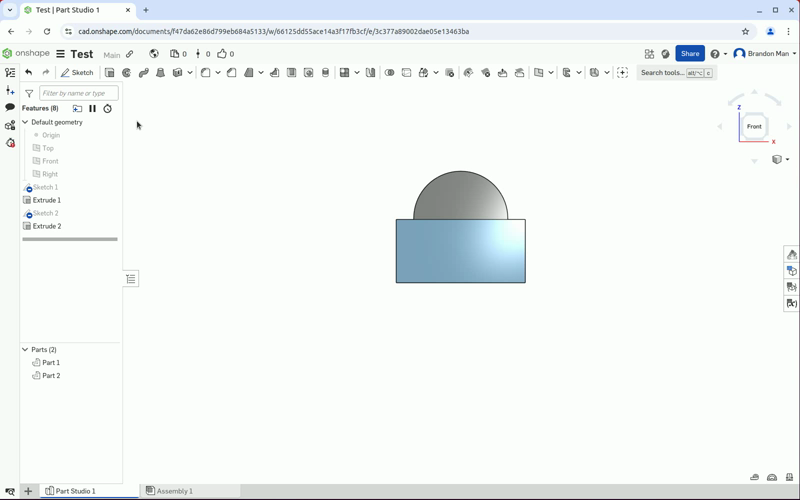
key(shift+h)
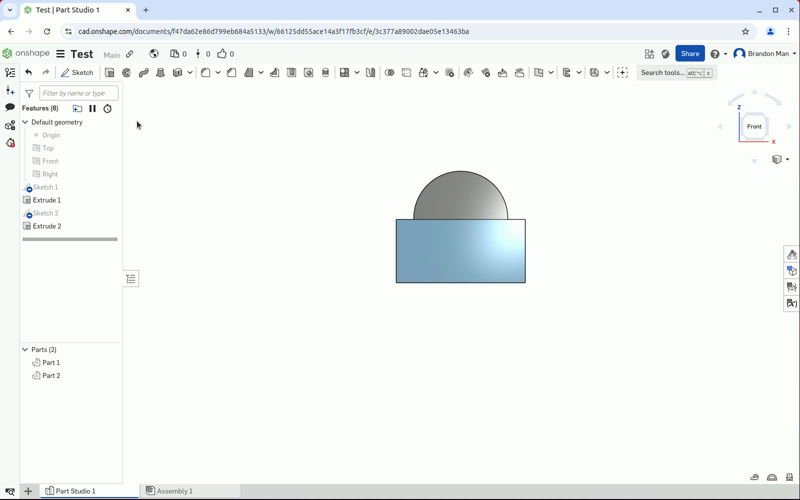
key(shift+h)
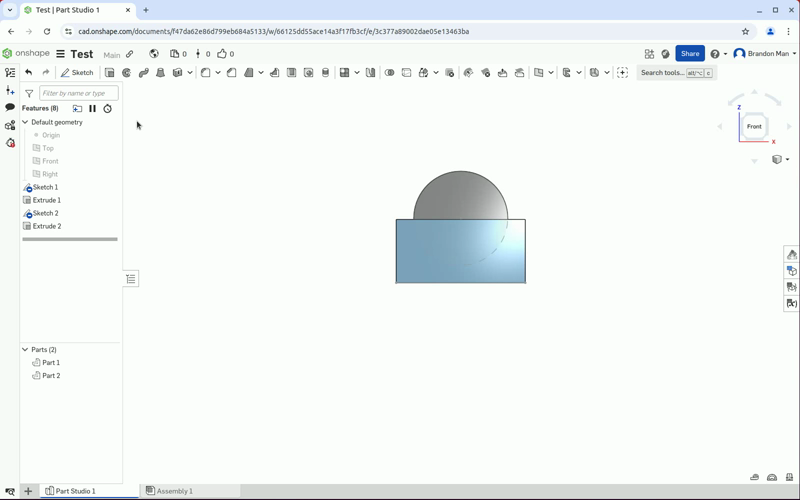
key(shift+7)
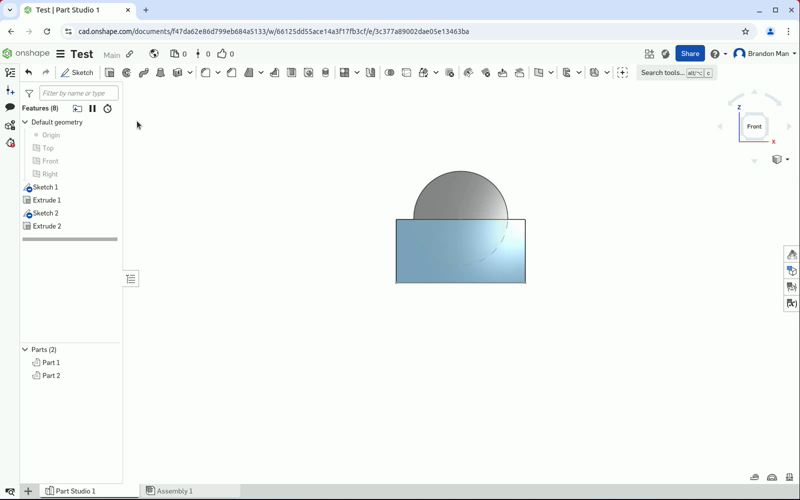
key(left, 2)
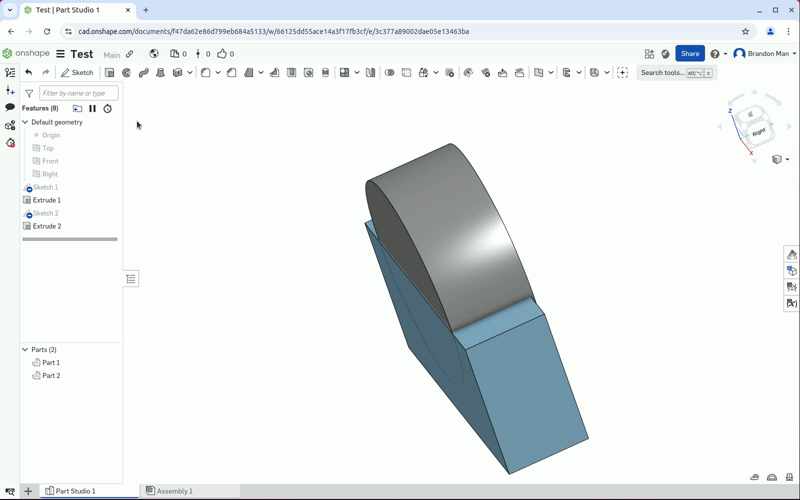
key(down, 2)
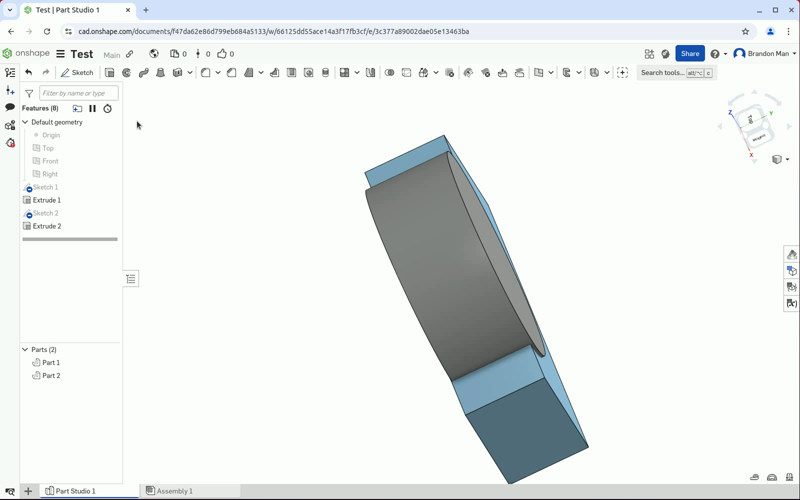
key(up, 2)
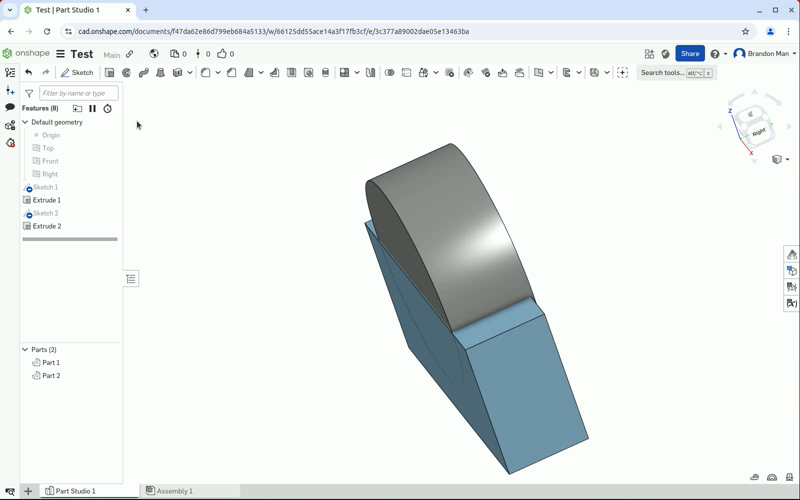
key(right, 2)
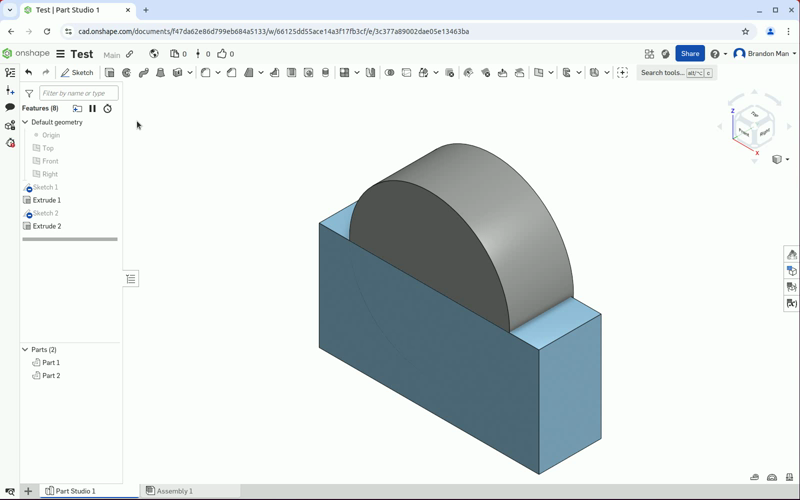
mouse_move(73, 189)
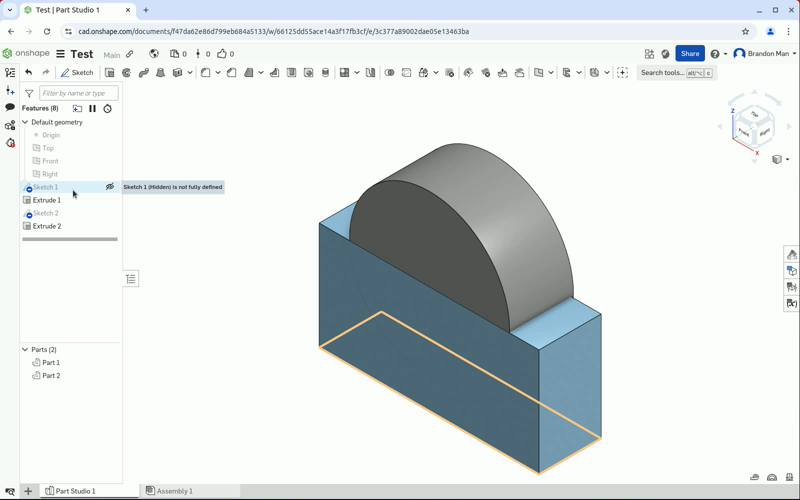
click(73, 189)